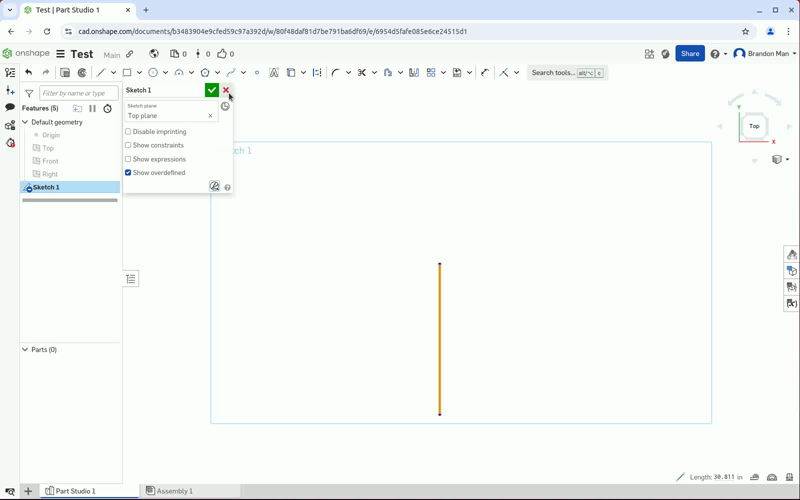
key(shift+h)
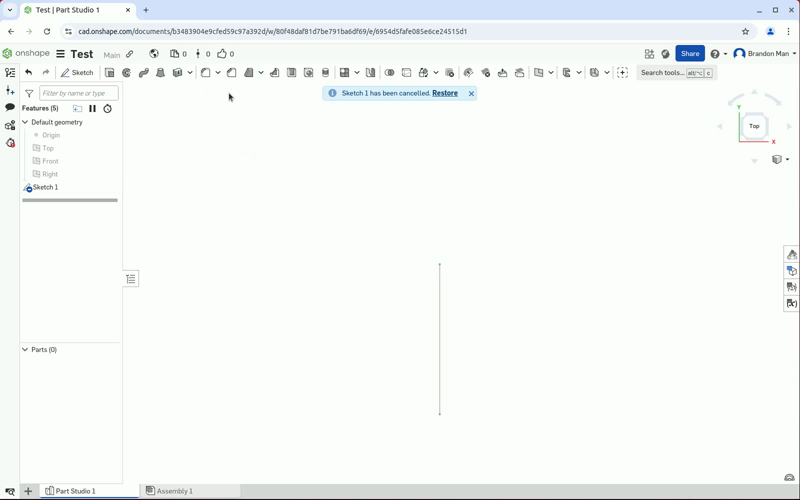
key(shift+s)
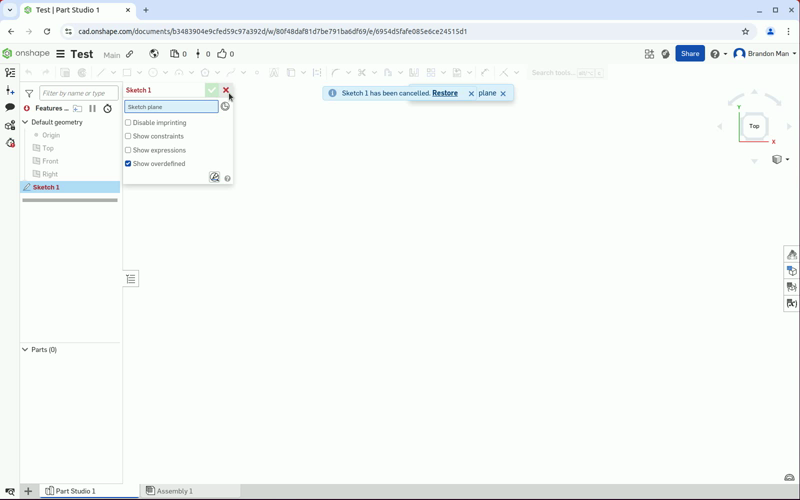
mouse_move(73, 150)
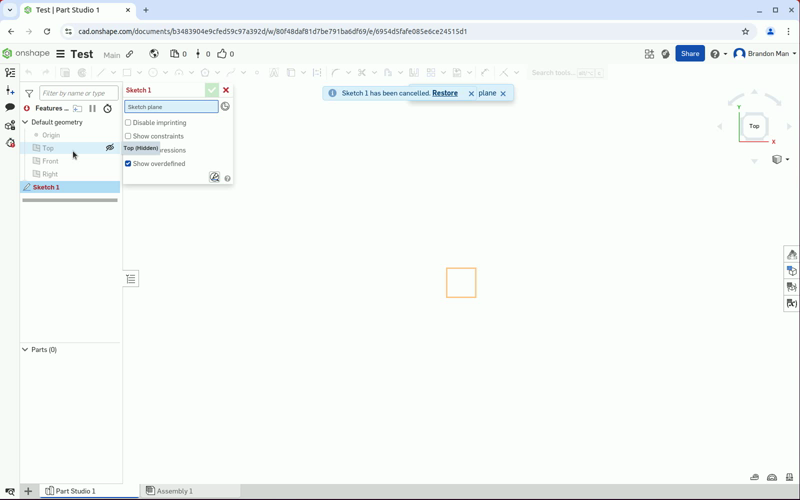
click(73, 150)
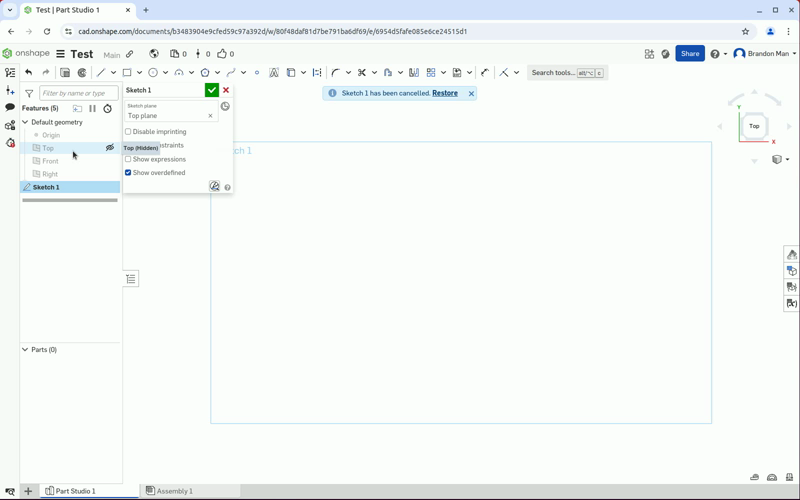
mouse_move(73, 352)
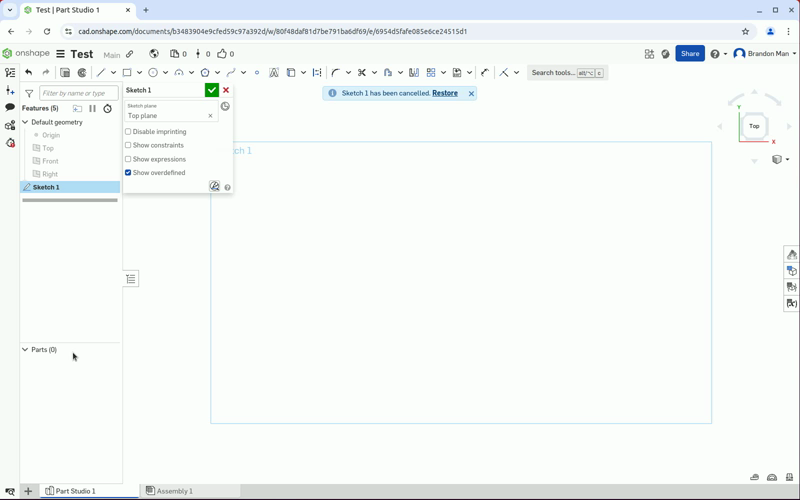
key(y)
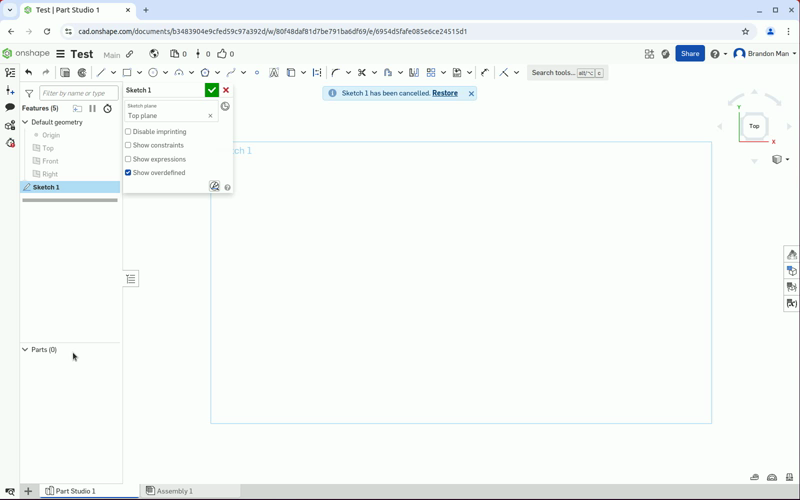
key(l)
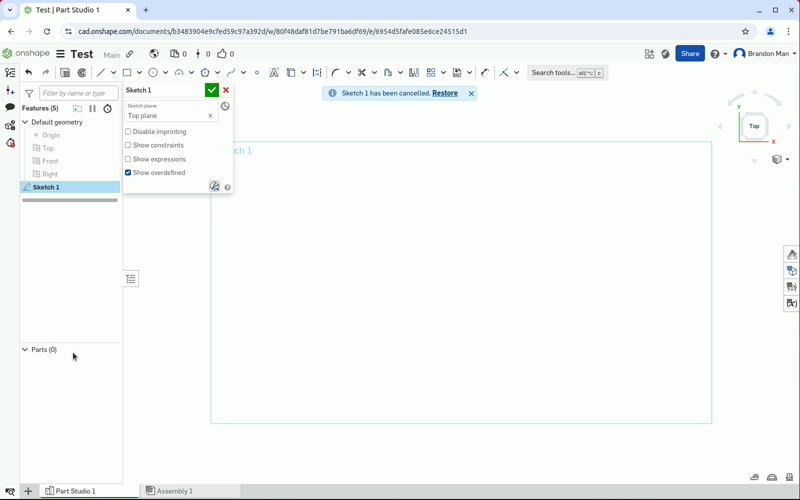
key_down(shift)
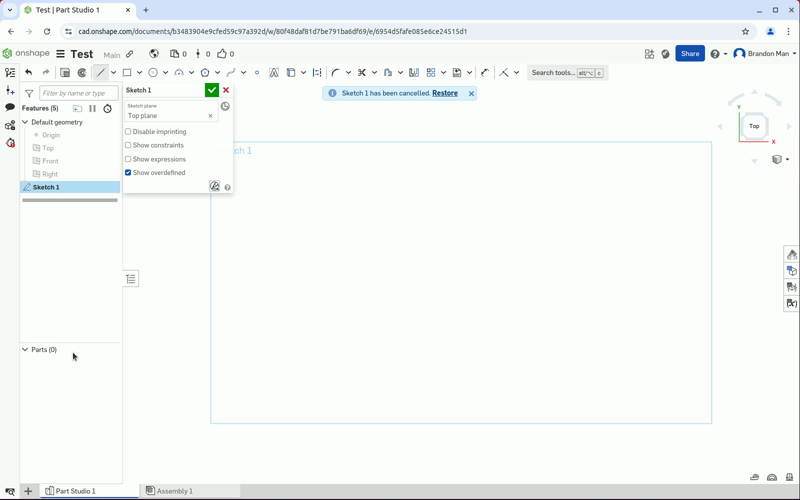
mouse_move(391, 346)
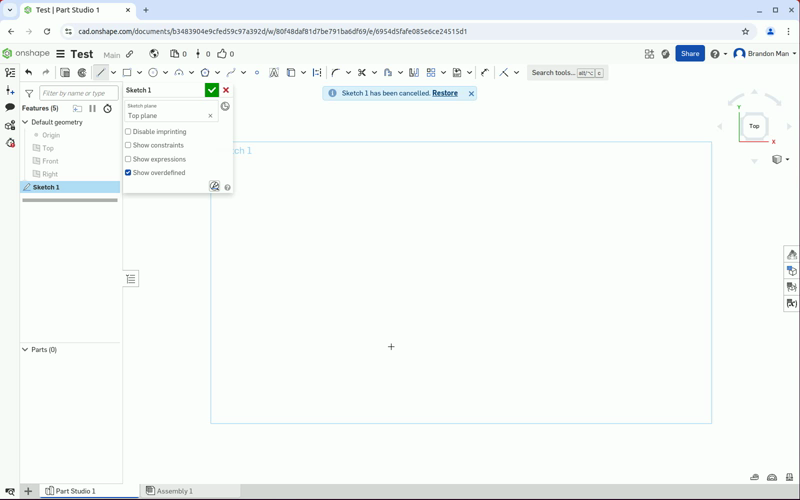
click(391, 346)
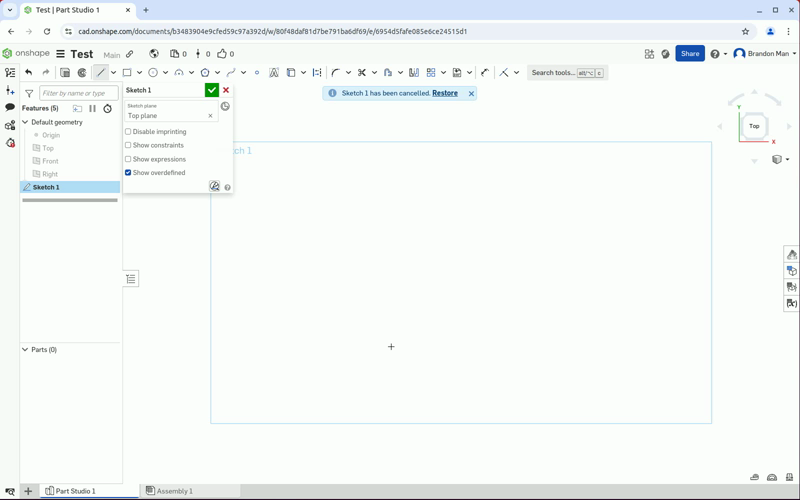
key_up(shift)
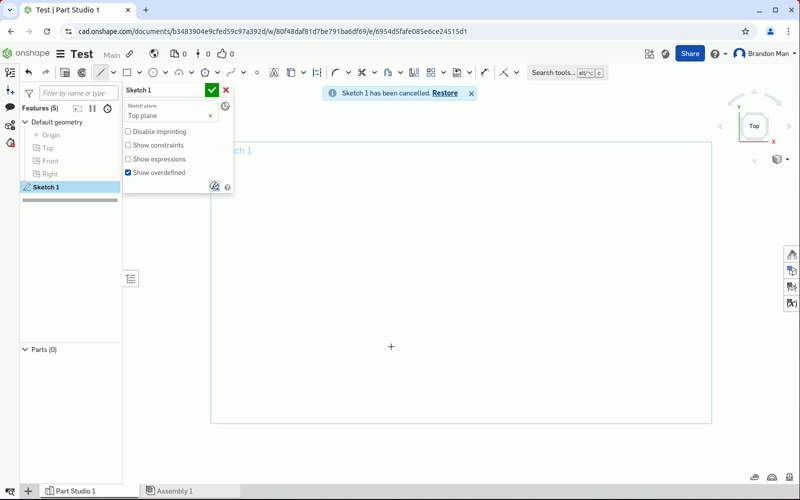
key_down(shift)
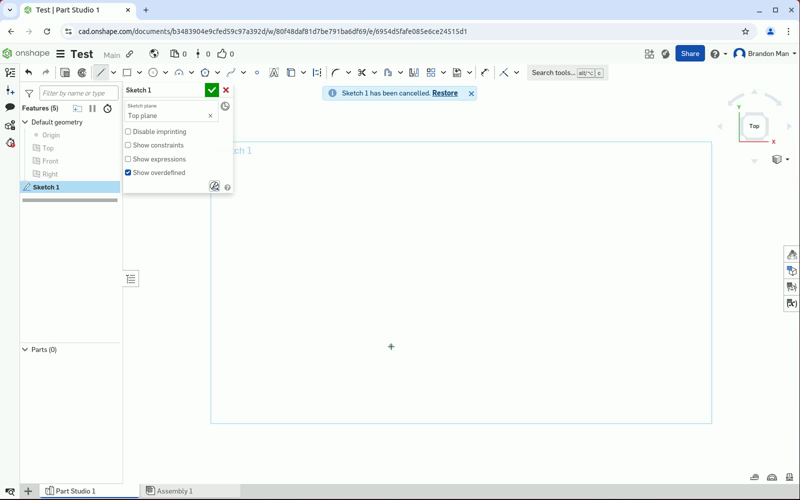
mouse_move(529, 346)
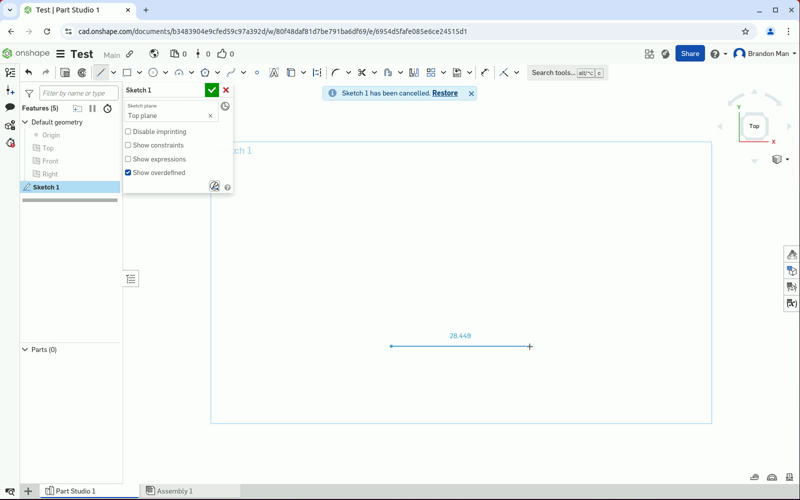
click(529, 346)
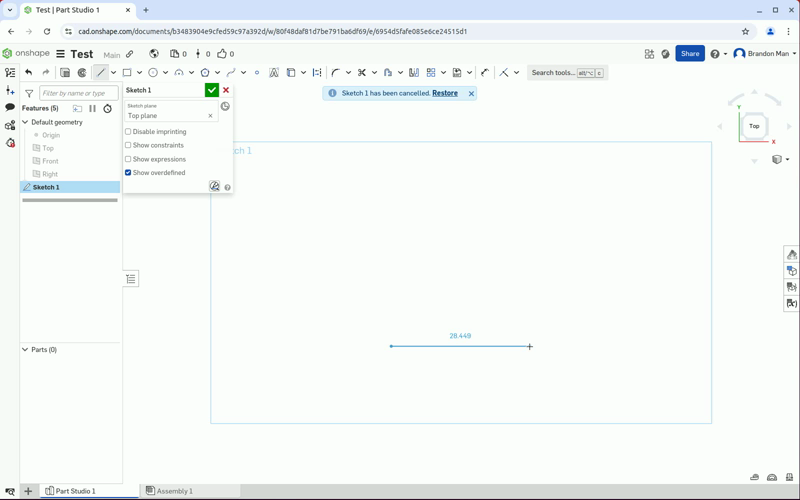
key_up(shift)
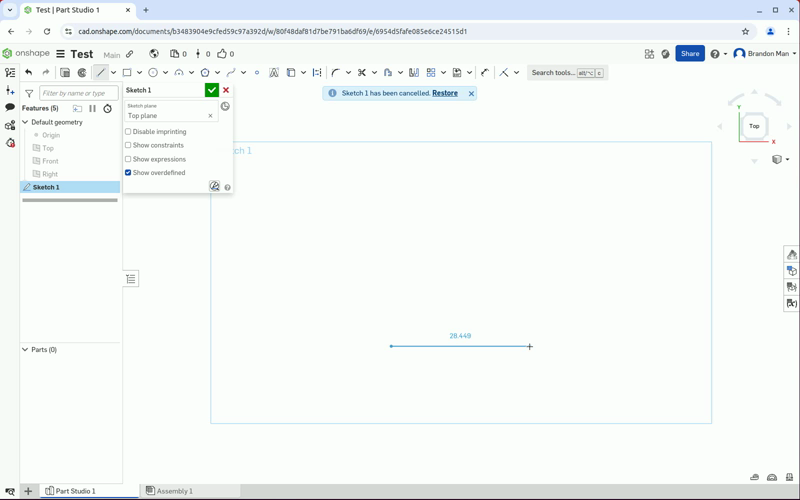
key_down(shift)
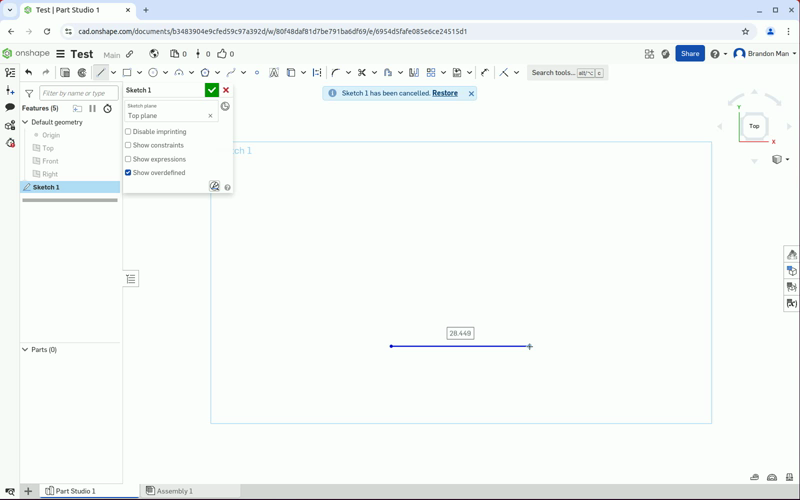
mouse_move(529, 218)
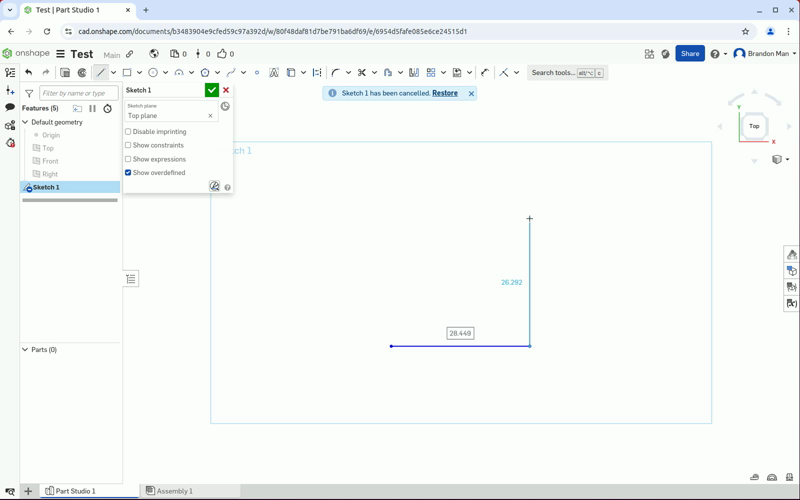
click(529, 218)
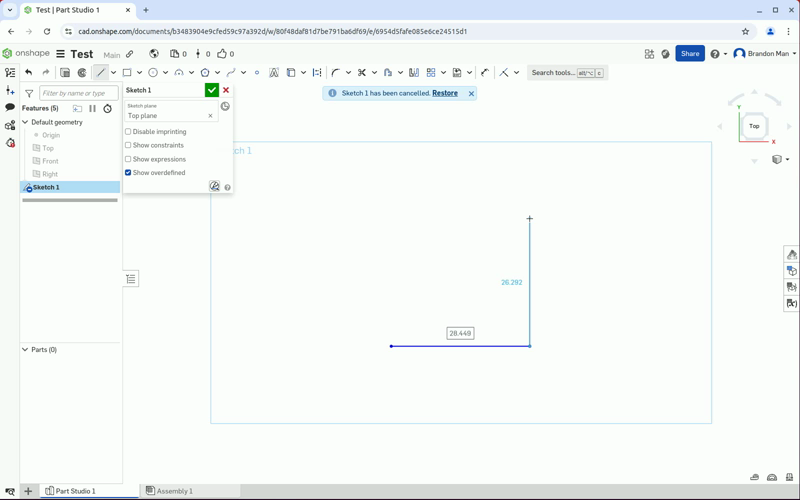
key_up(shift)
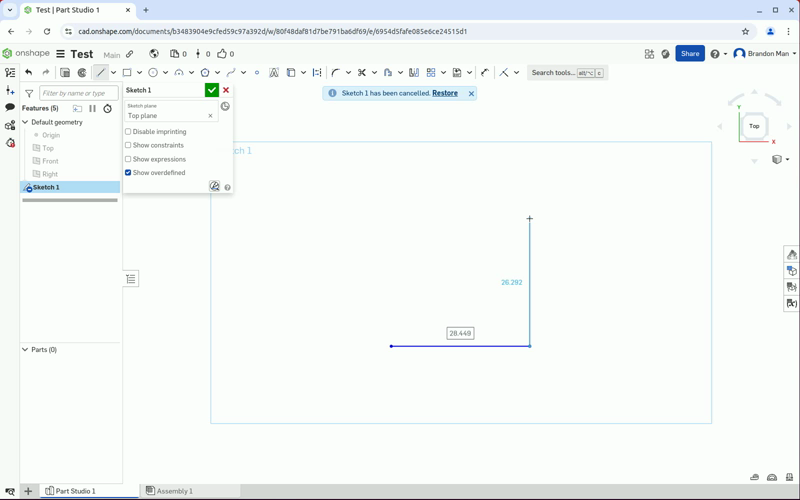
key_down(shift)
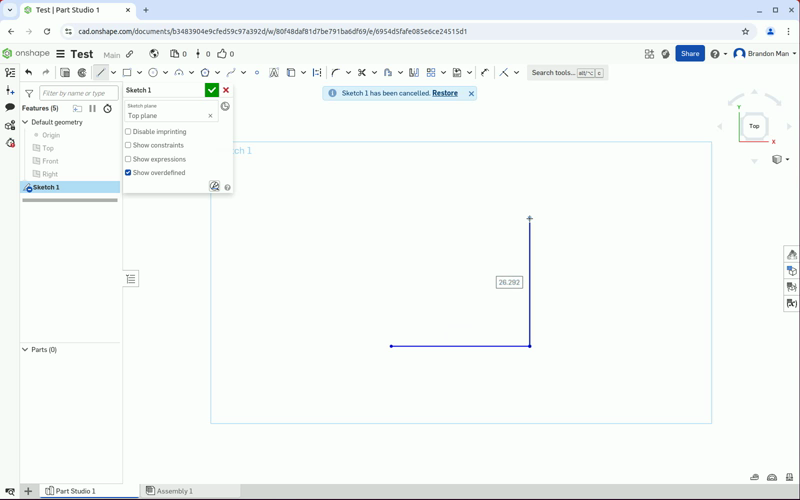
mouse_move(391, 218)
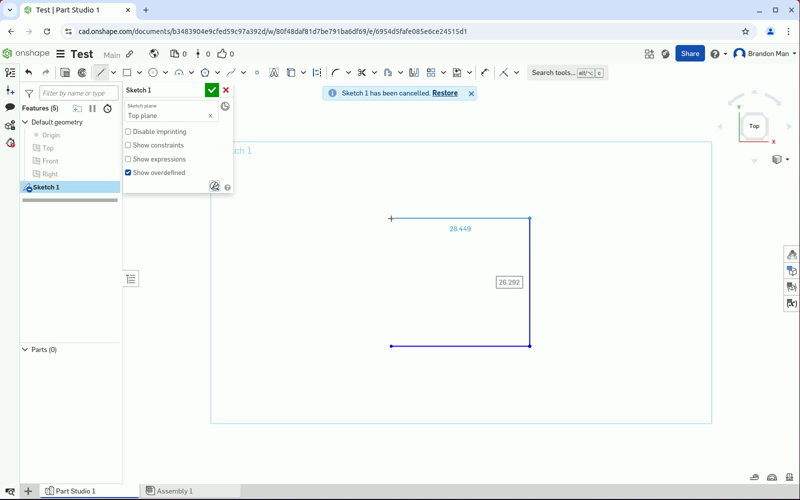
click(391, 218)
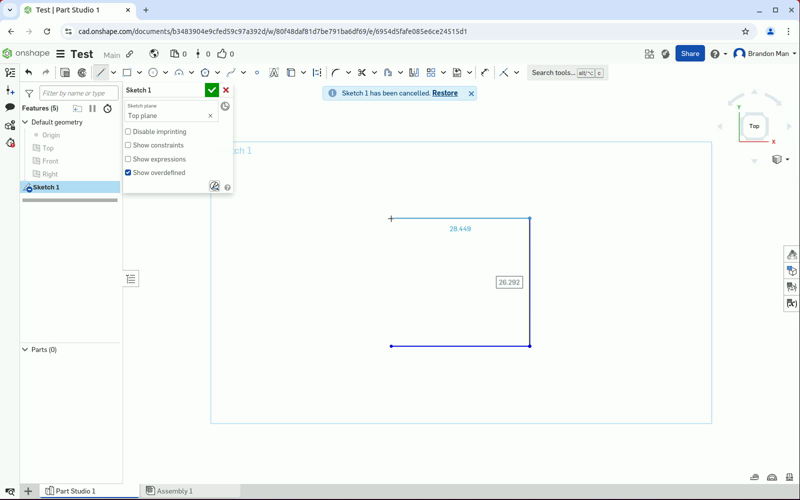
key_up(shift)
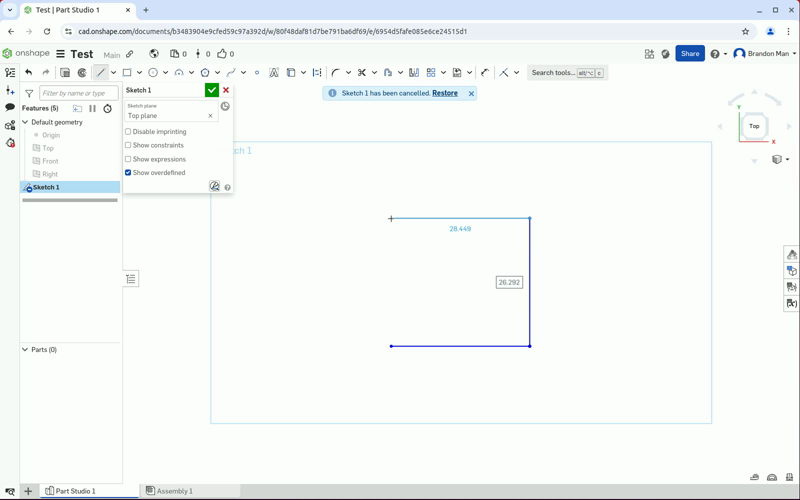
key_down(shift)
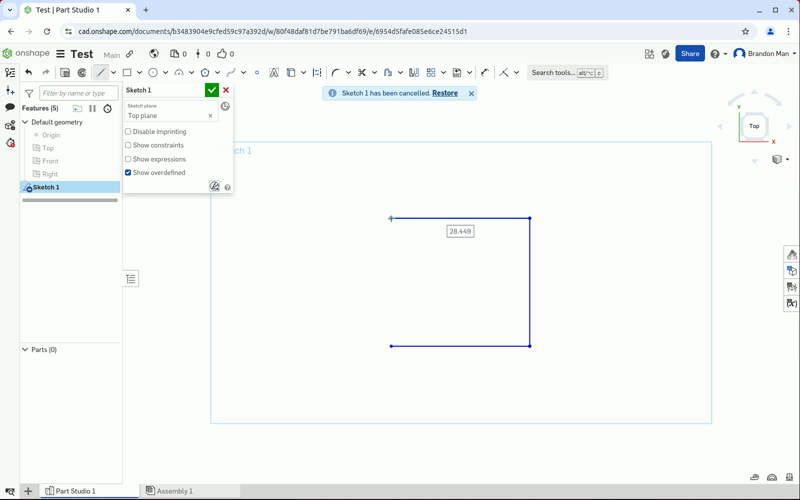
mouse_move(391, 346)
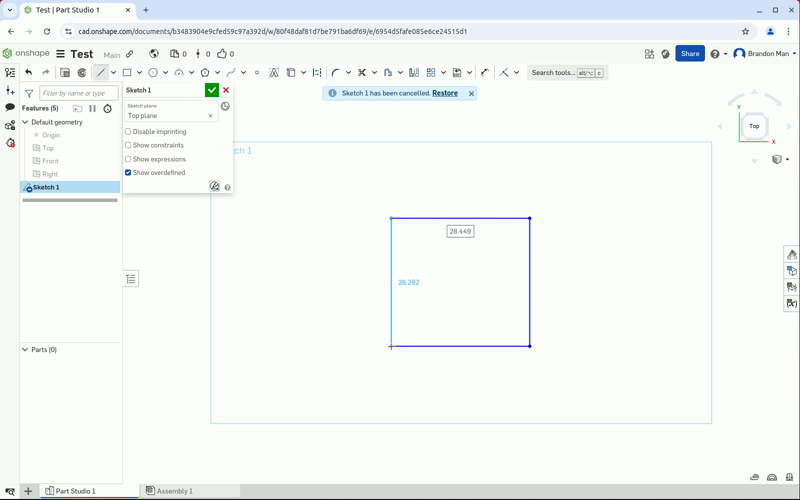
key_up(shift)
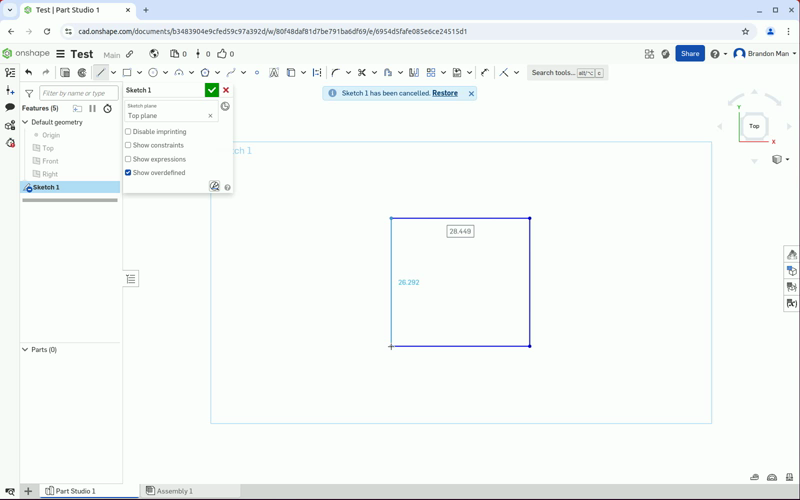
click(391, 346)
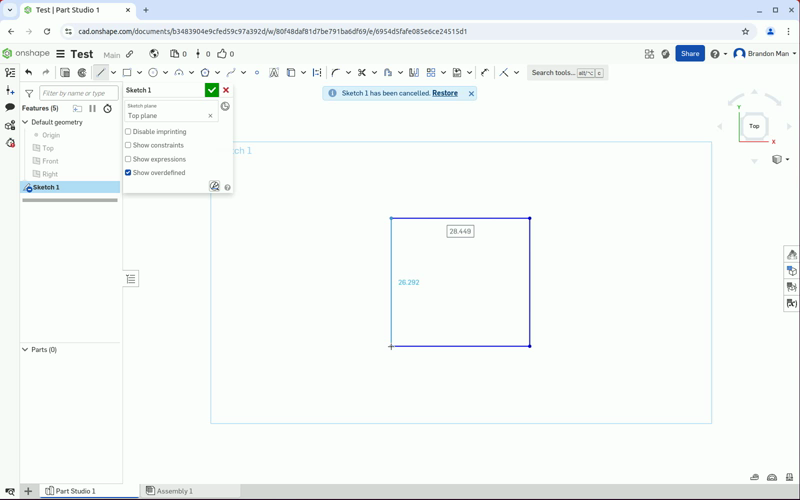
key(esc)
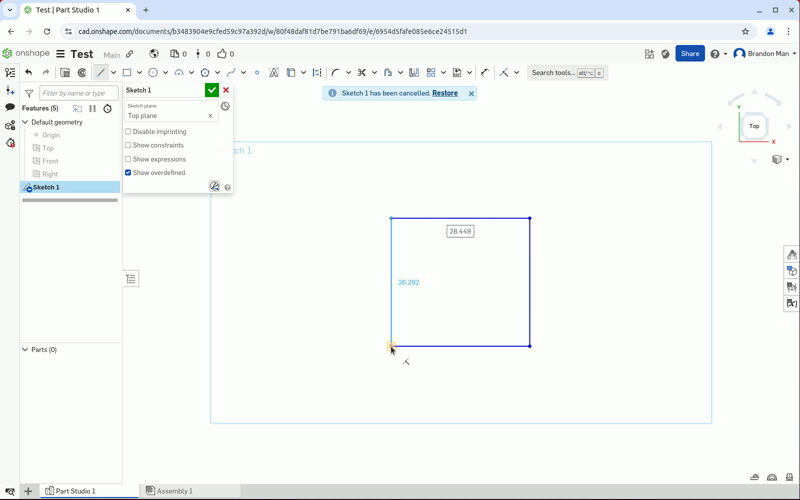
mouse_move(405, 283)
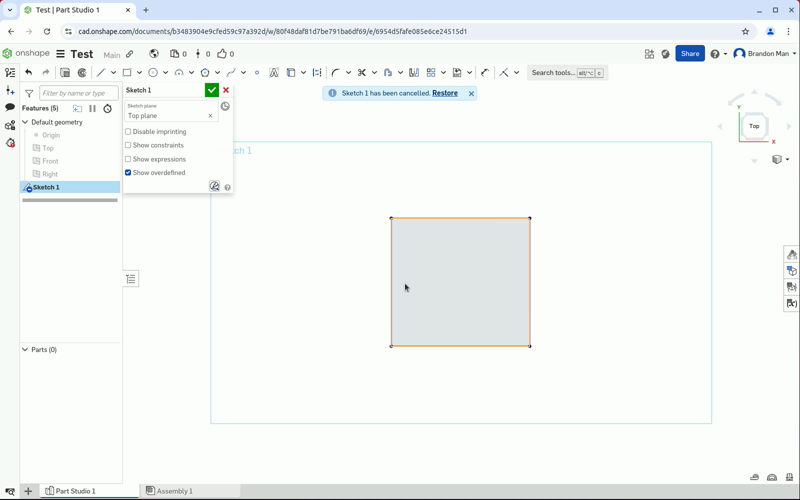
click(405, 283)
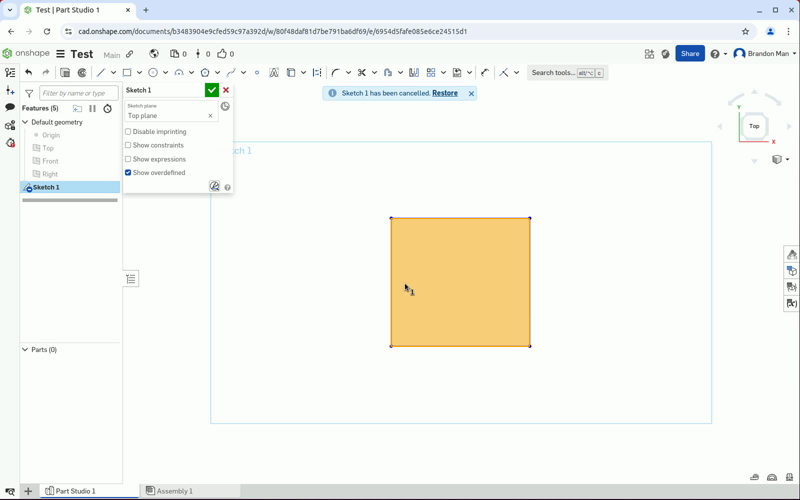
mouse_move(73, 352)
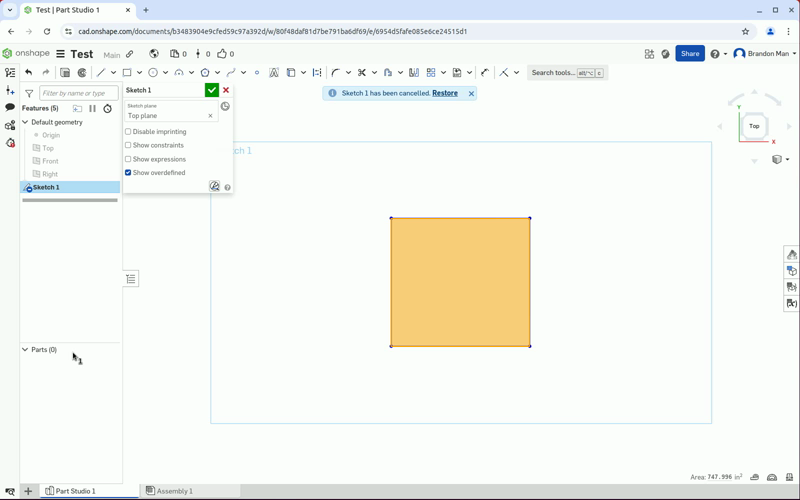
key(shift+y)
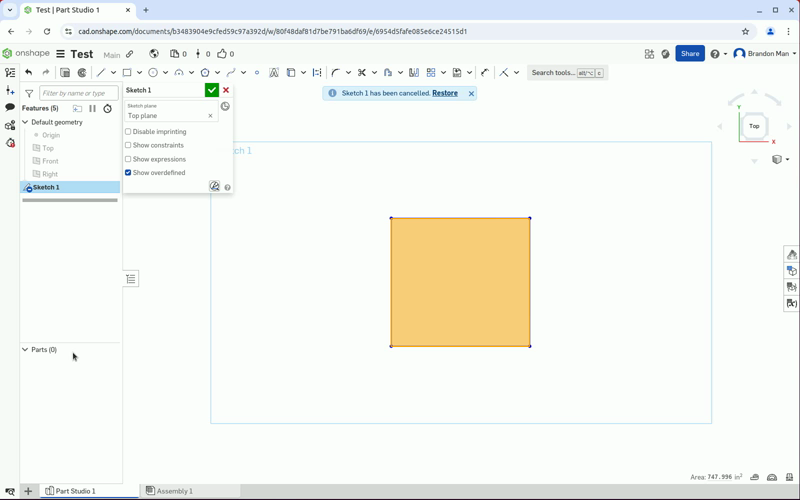
key(shift+e)
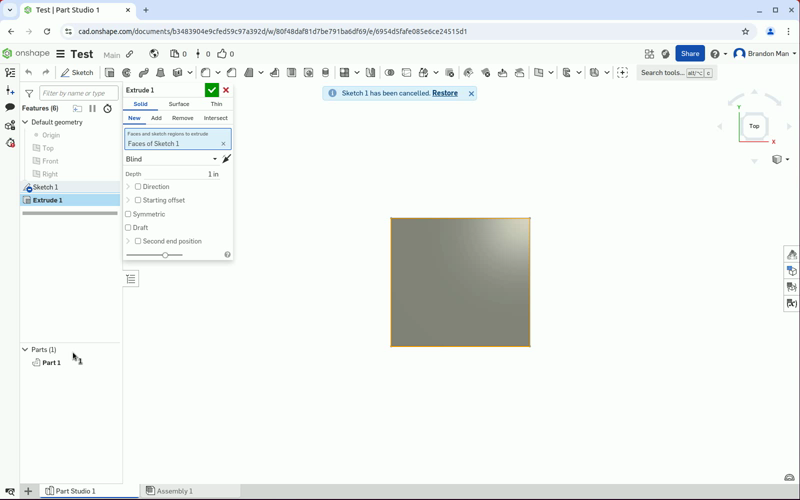
mouse_move(143, 106)
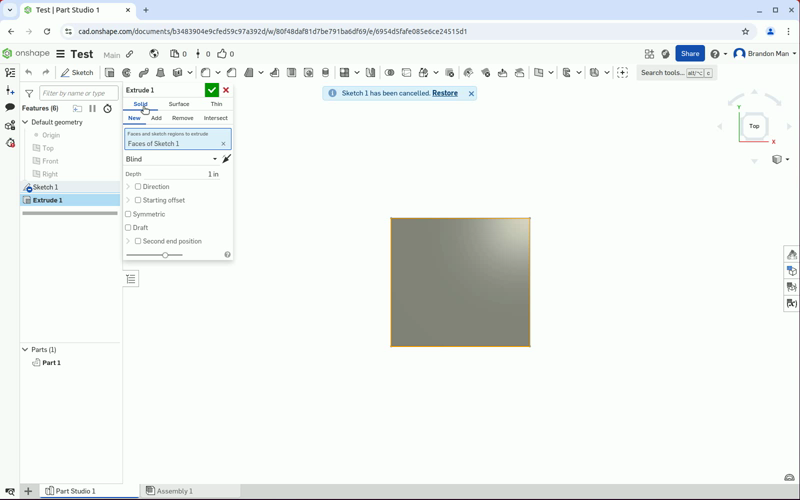
click(143, 106)
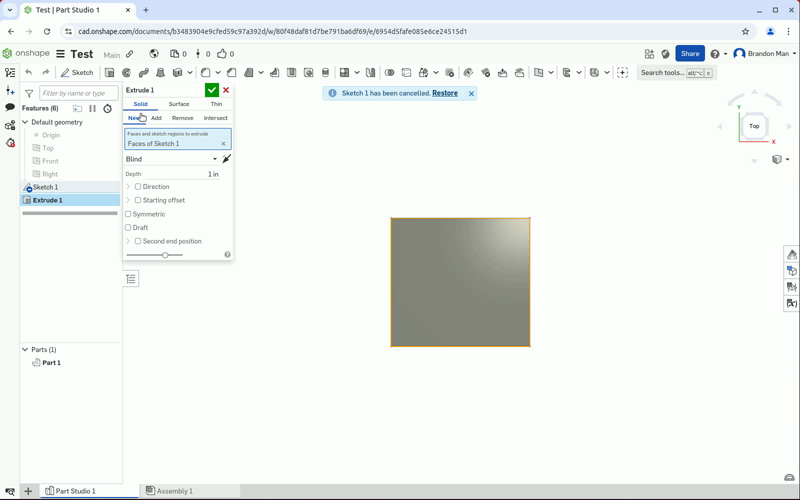
mouse_move(137, 120)
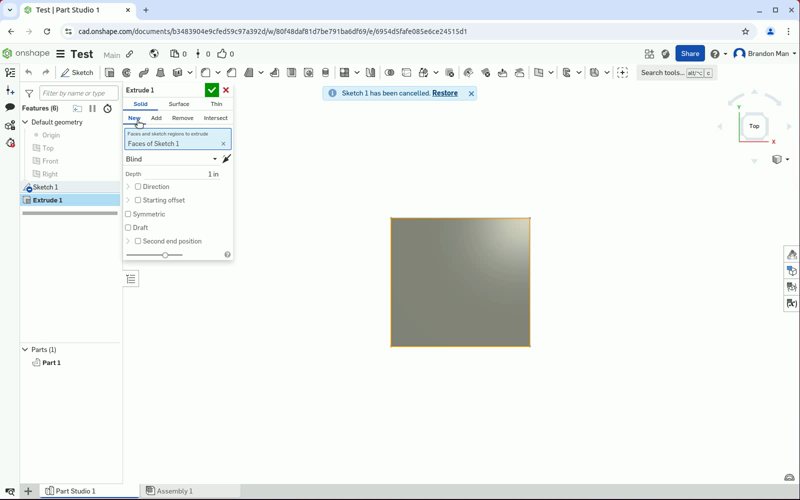
click(137, 120)
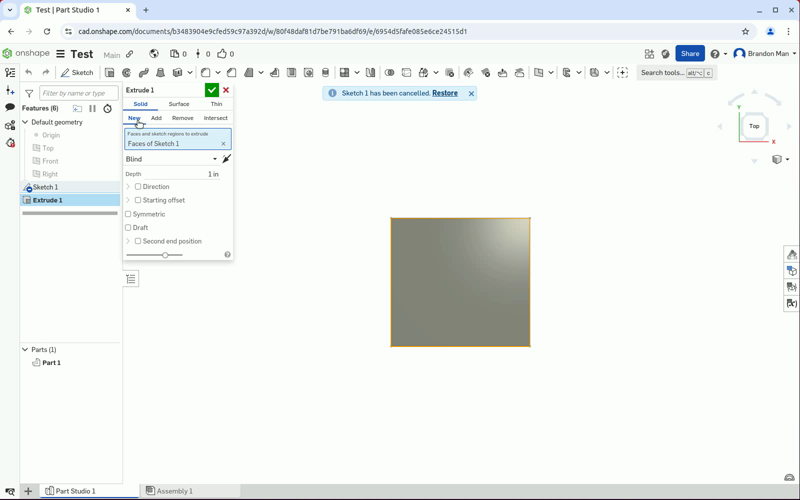
key(tab, 4)
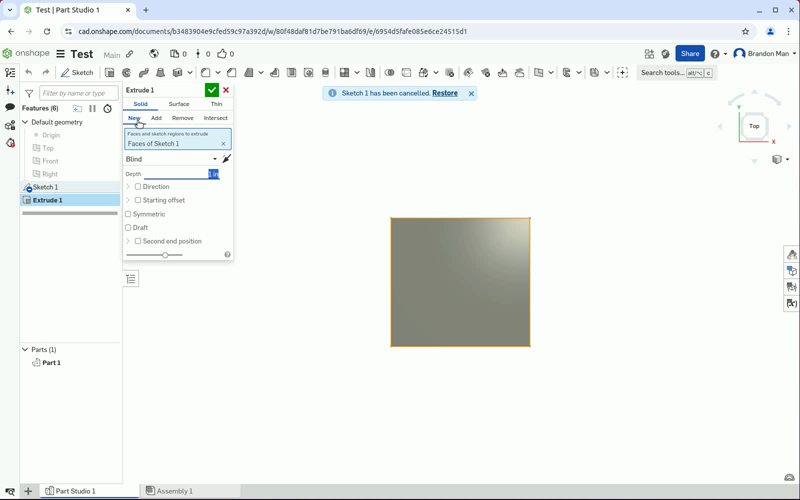
text(17.331)
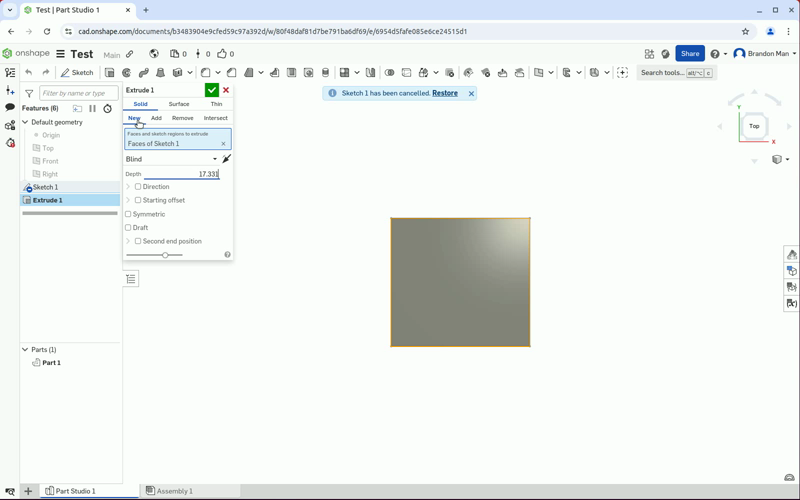
key(tab, 3)
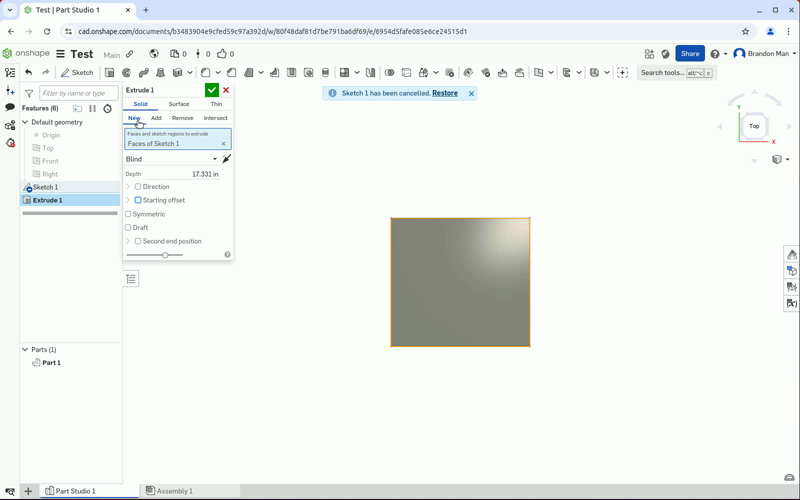
key(tab, 2)
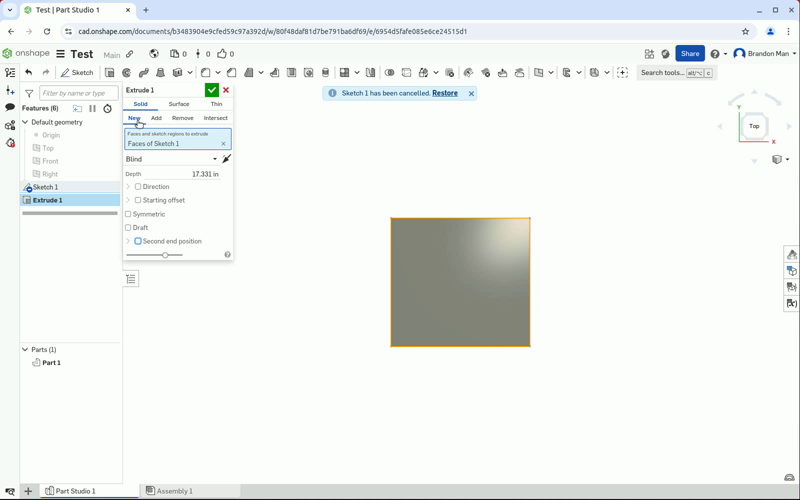
key(space)
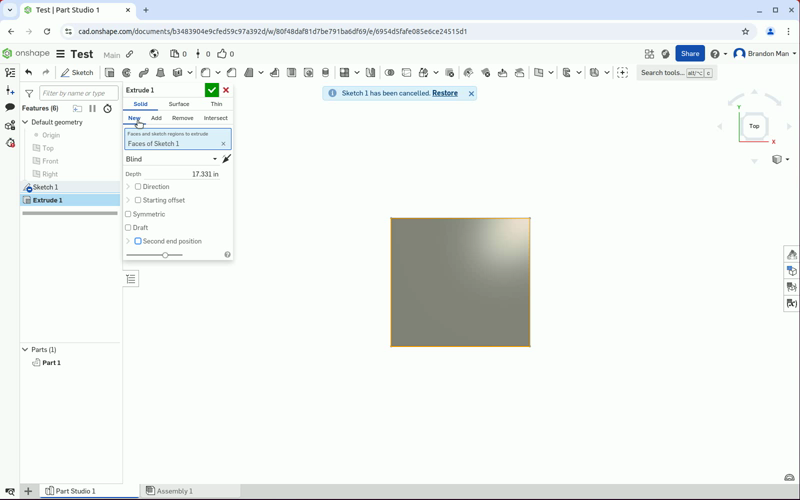
key(tab, 3)
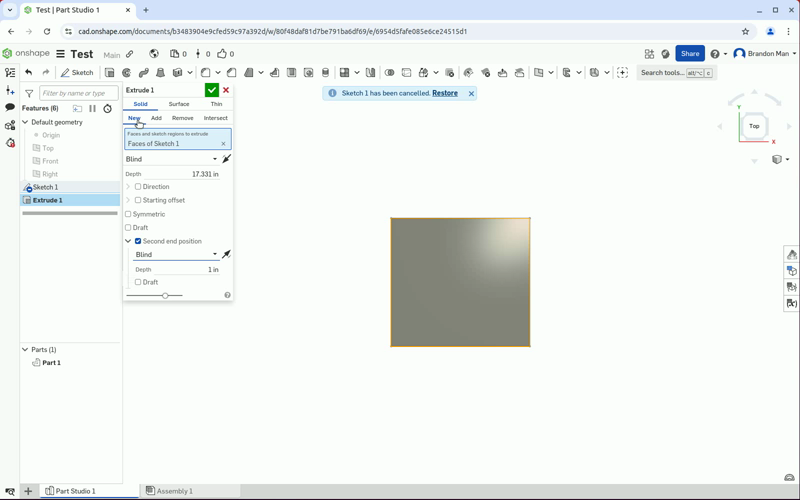
text(14.924)
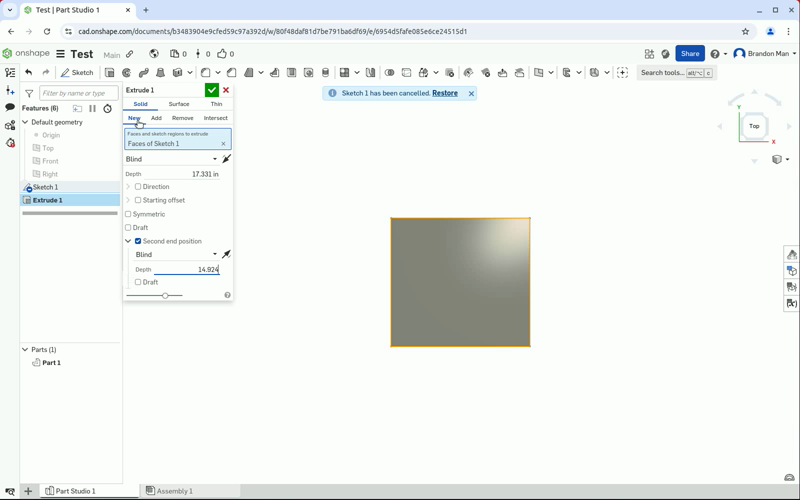
key(enter)
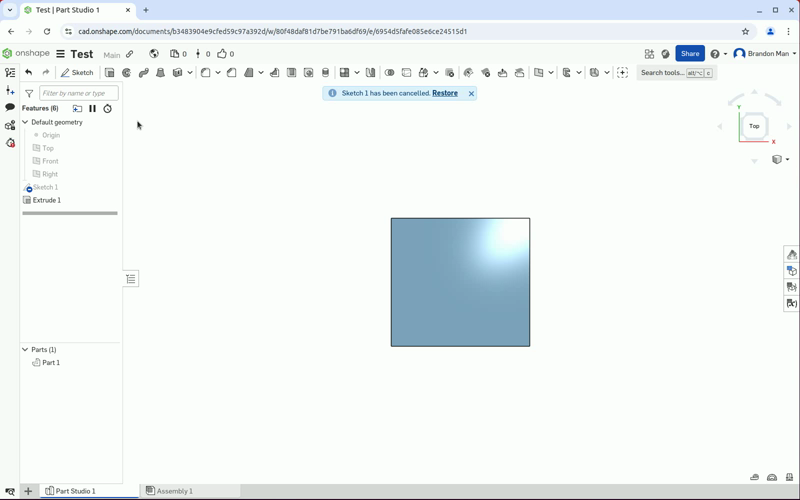
key(shift+h)
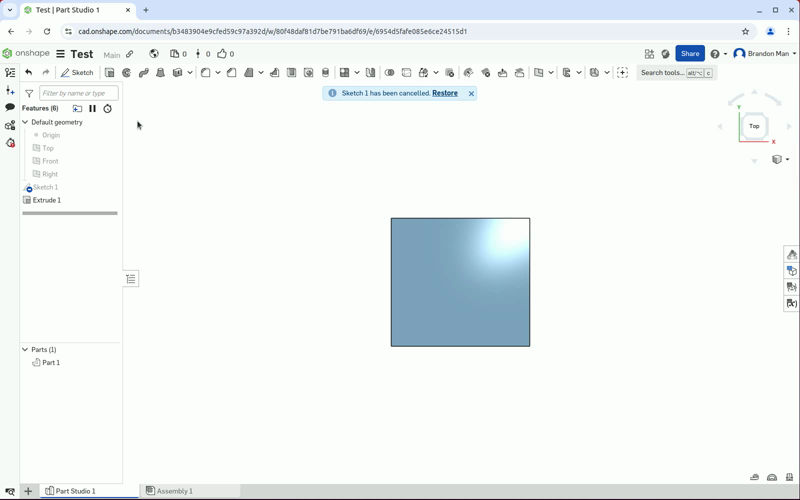
key(shift+h)
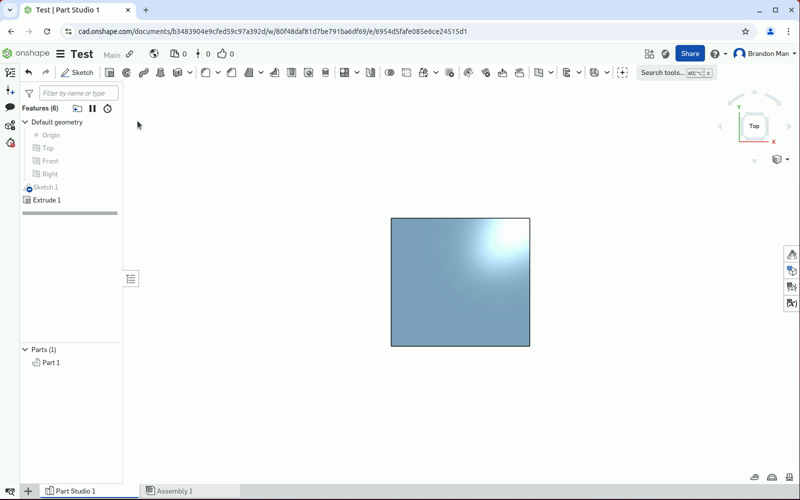
mouse_move(73, 189)
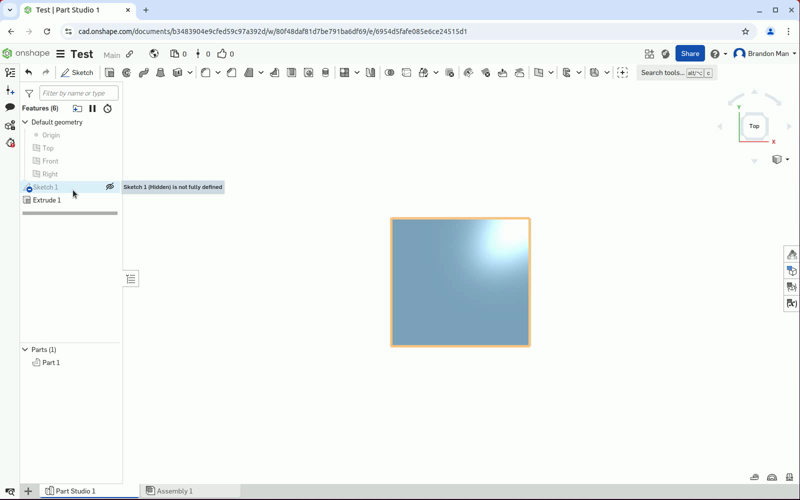
click(73, 189)
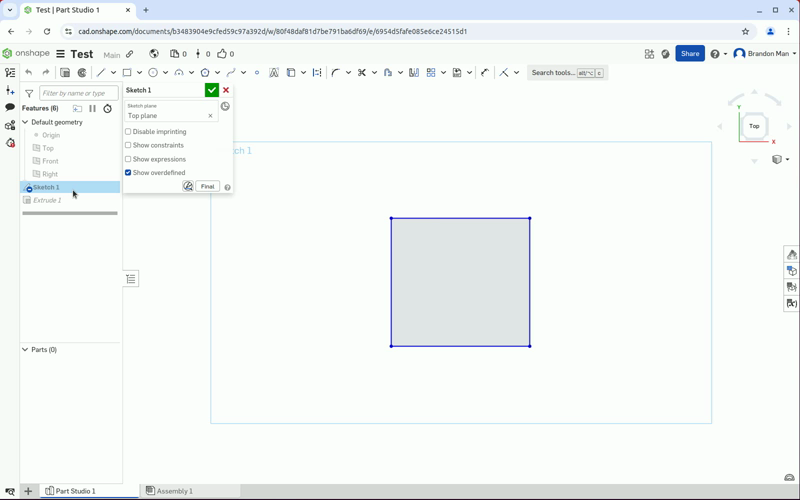
mouse_move(229, 92)
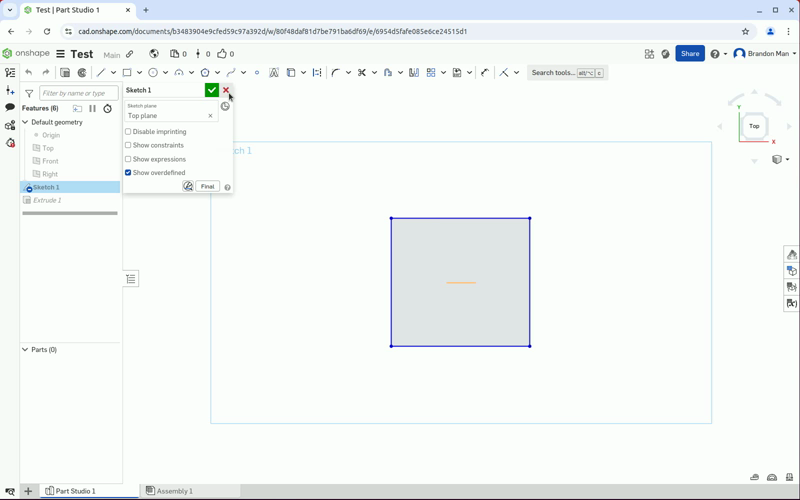
click(229, 92)
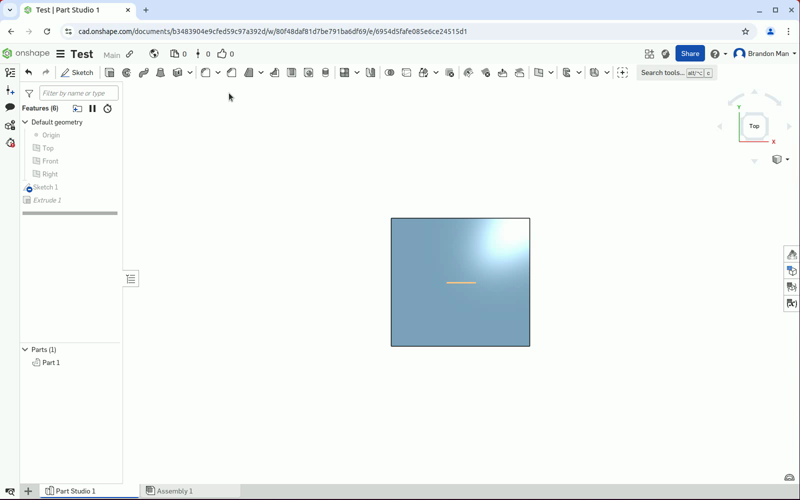
mouse_move(541, 75)
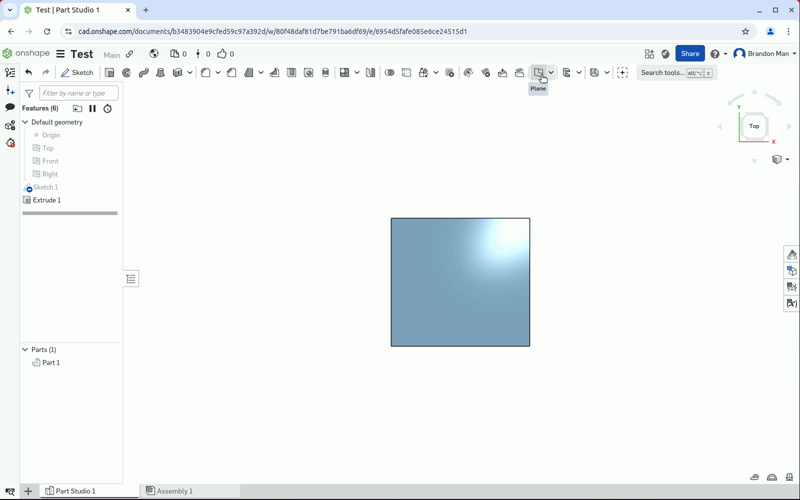
click(541, 75)
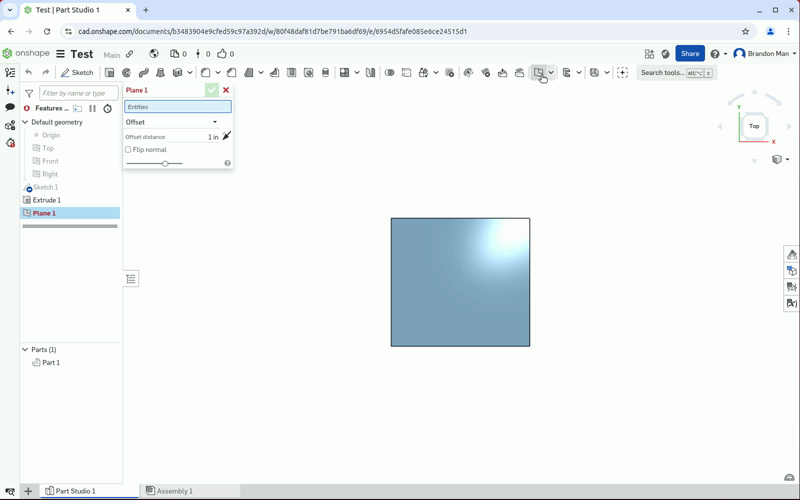
mouse_move(73, 150)
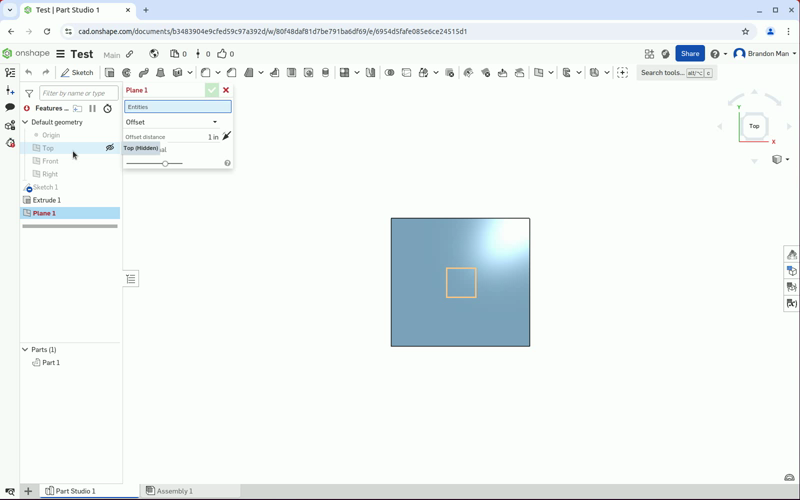
click(73, 150)
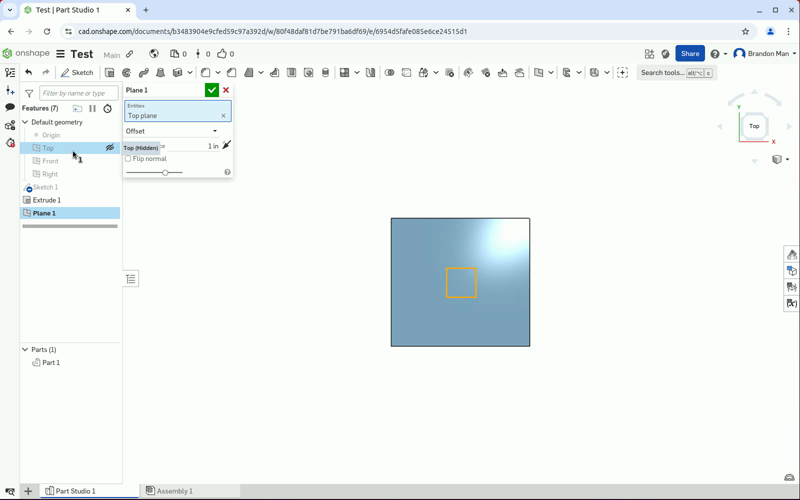
key(tab, 2)
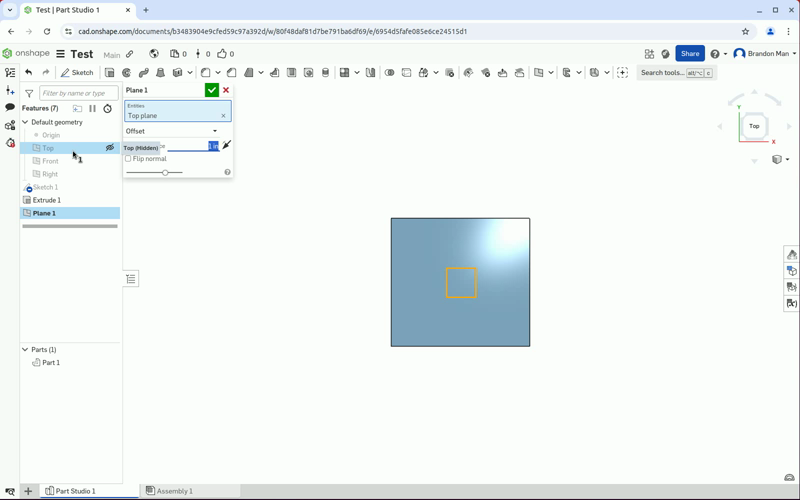
text(17.316)
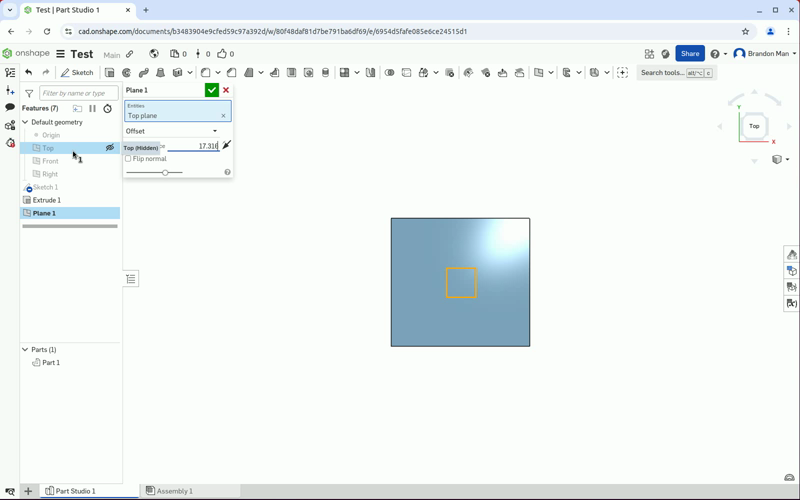
key(enter, 2)
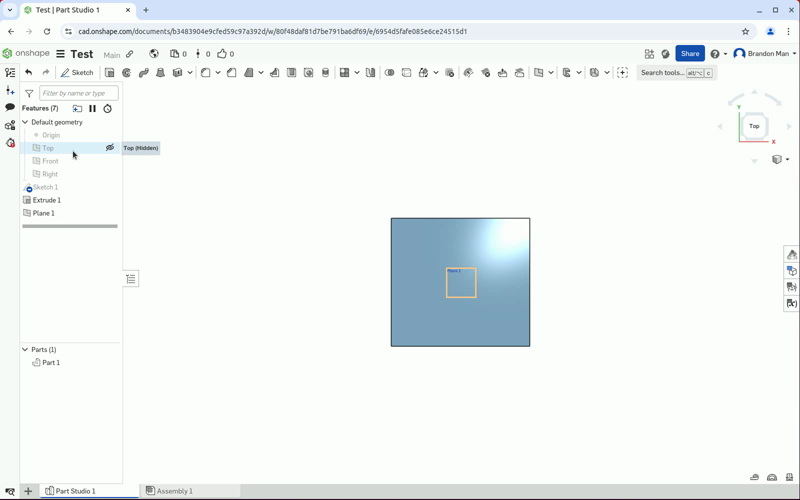
key(shift+s)
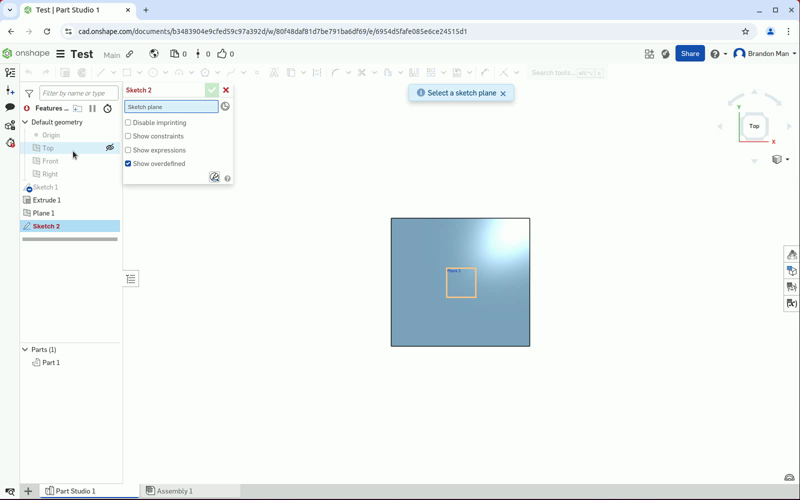
mouse_move(73, 215)
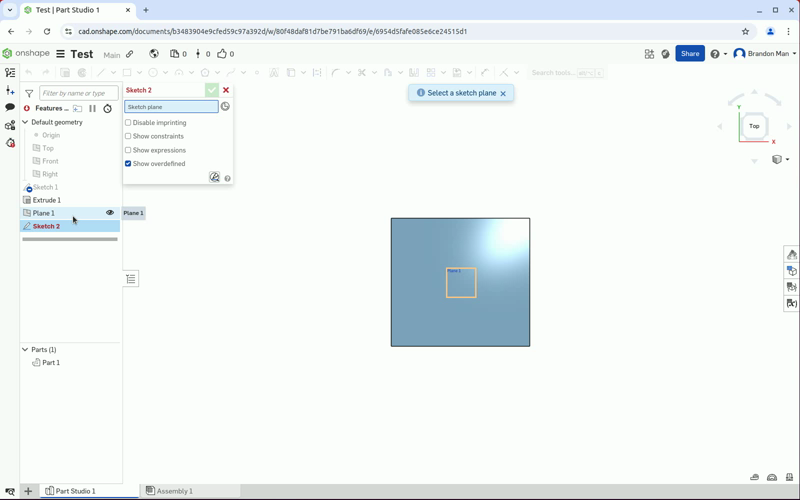
click(73, 215)
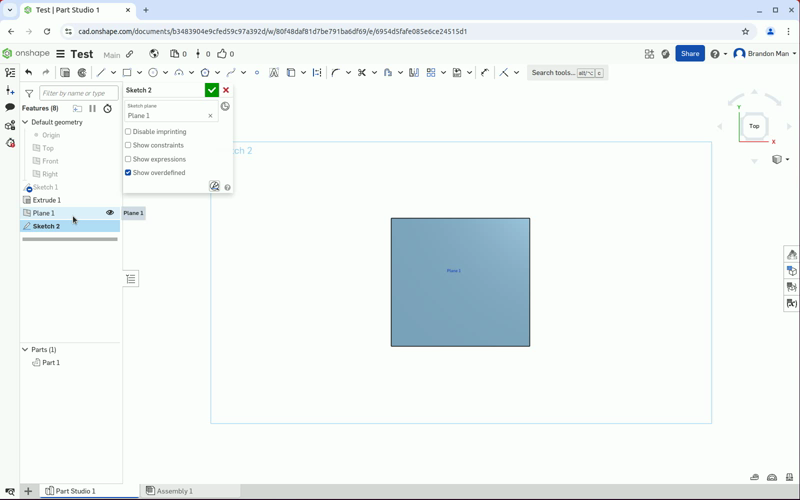
mouse_move(73, 352)
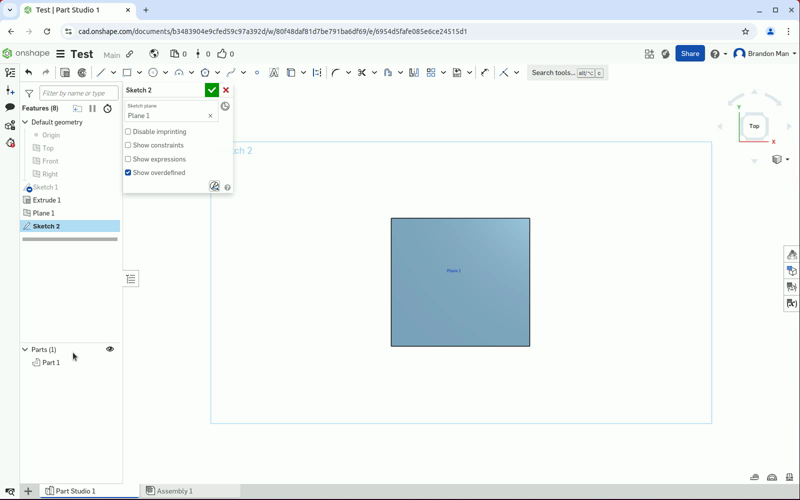
key(y)
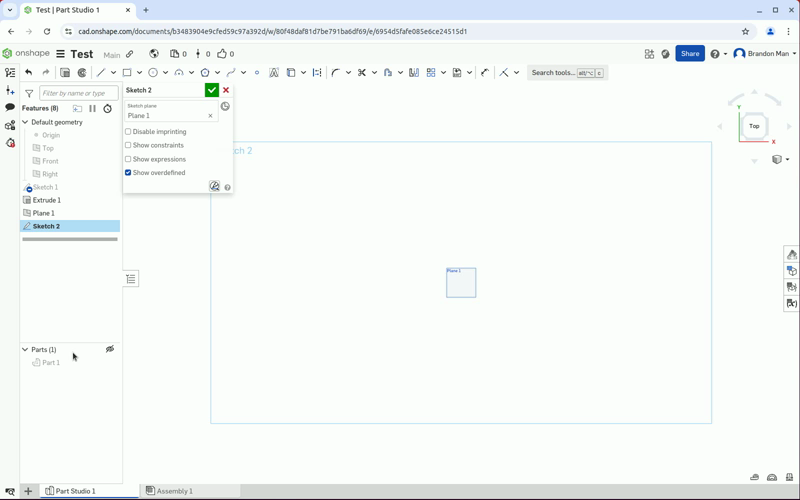
key(l)
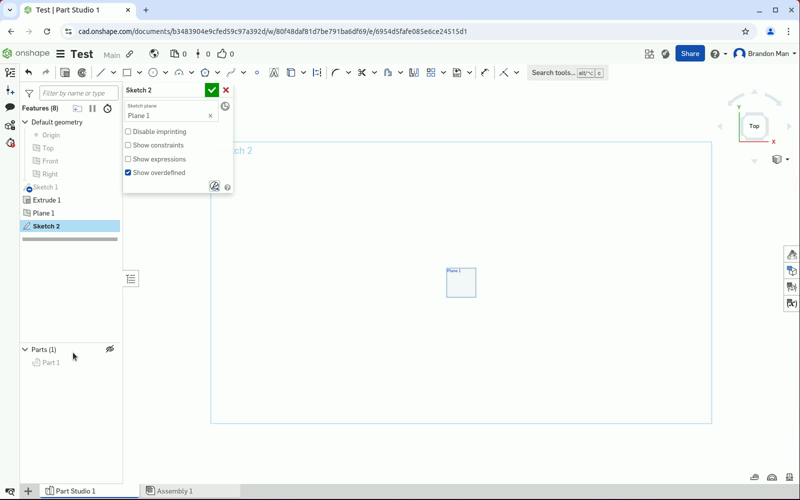
key_down(shift)
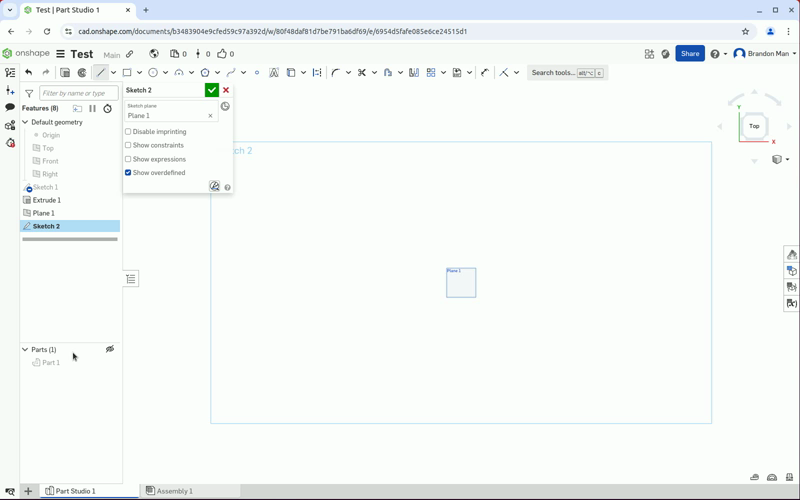
mouse_move(409, 329)
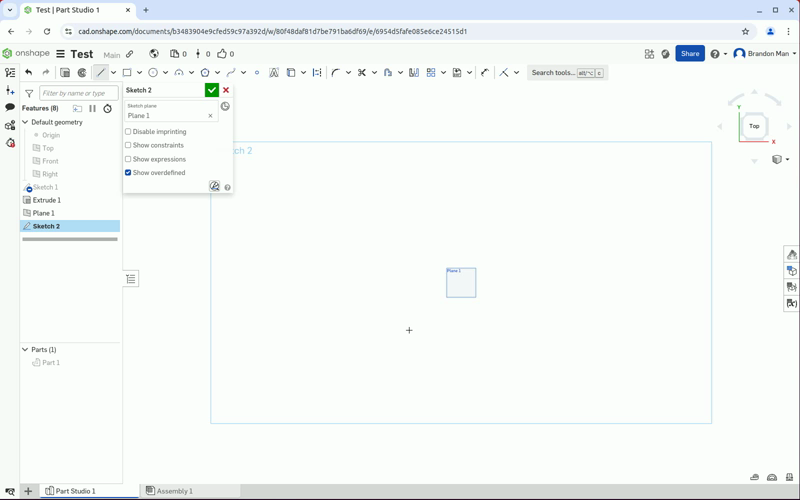
click(409, 329)
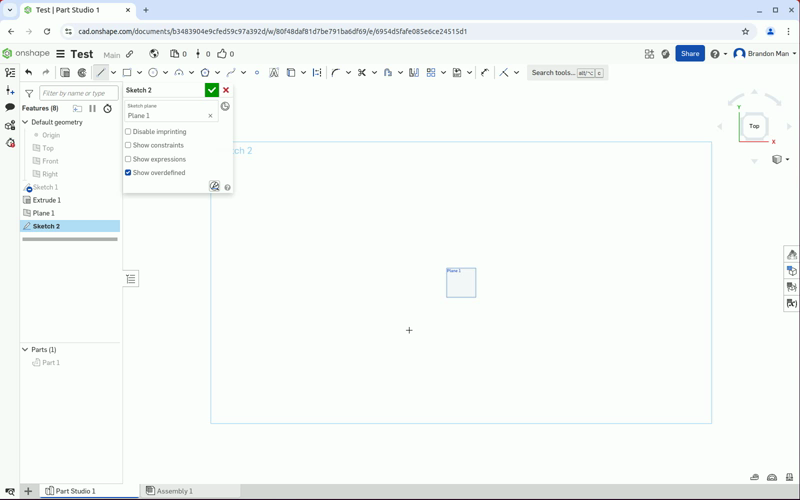
key_up(shift)
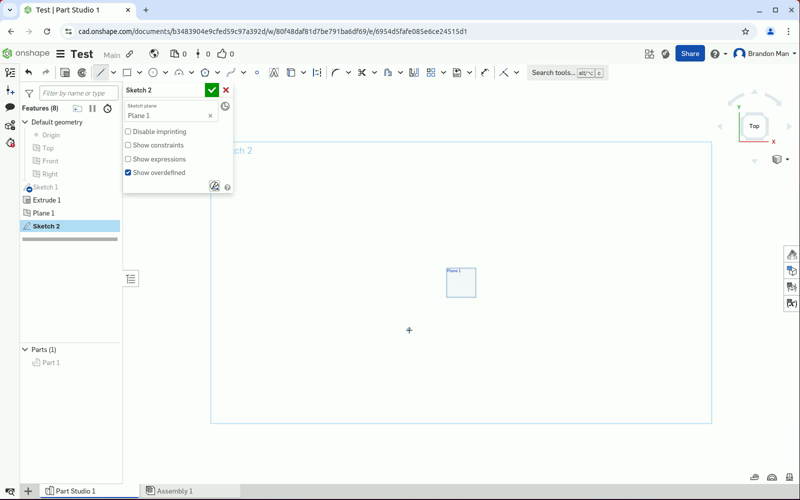
key_down(shift)
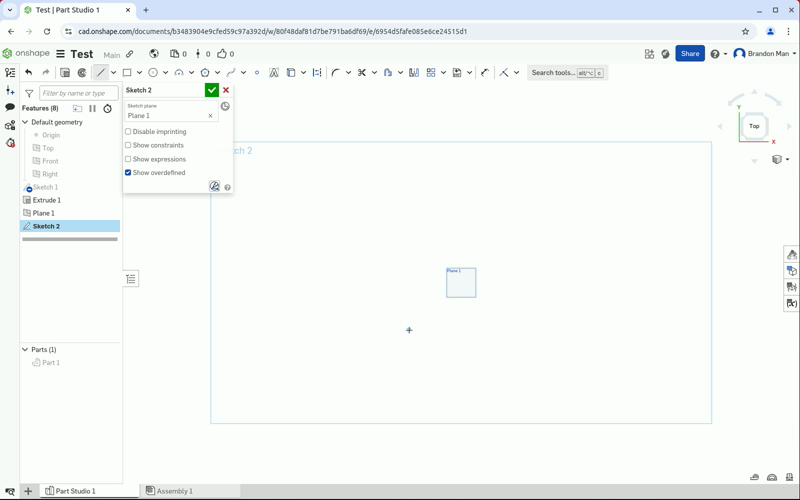
mouse_move(512, 329)
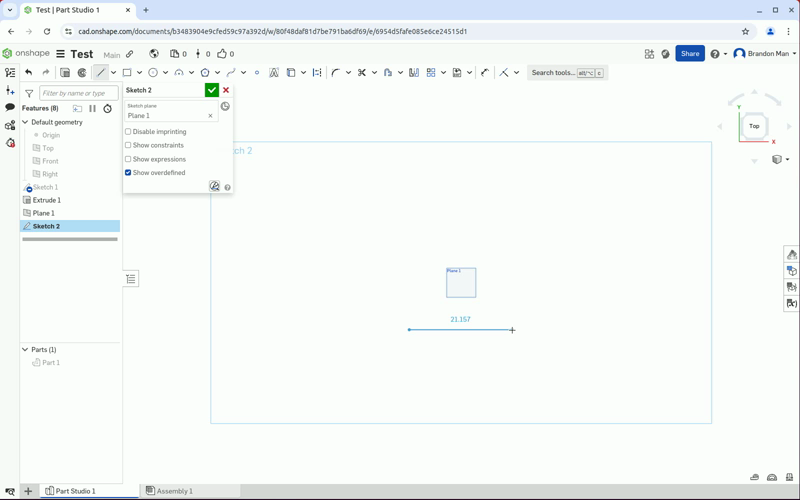
click(512, 329)
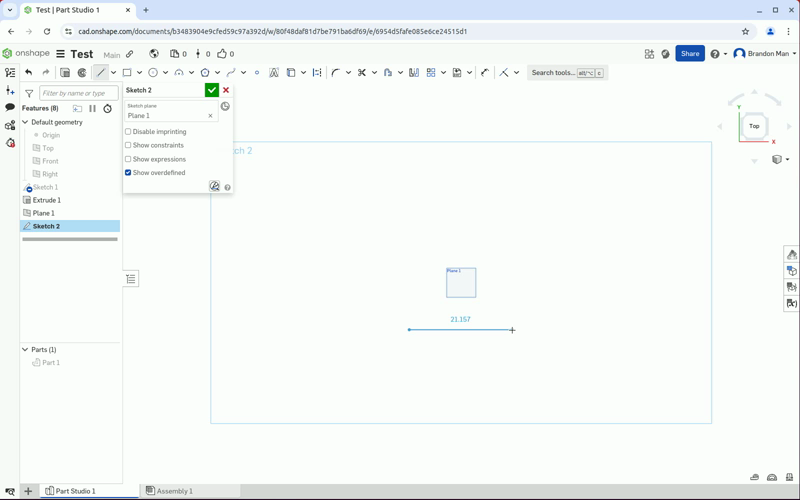
key_up(shift)
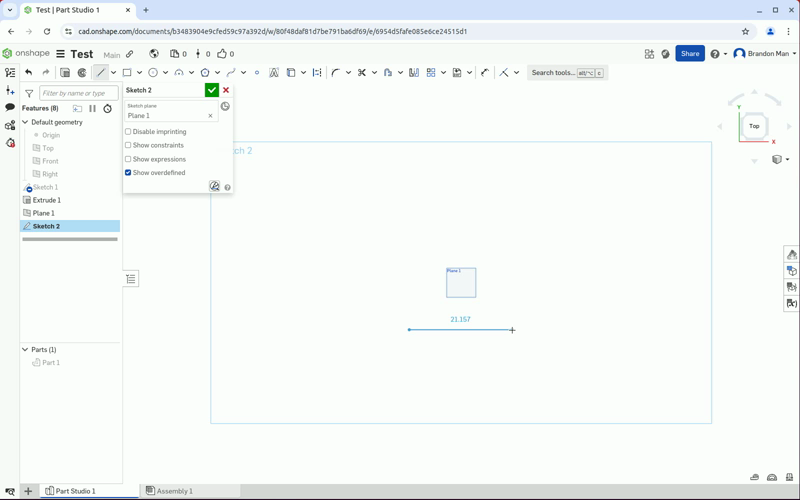
key_down(shift)
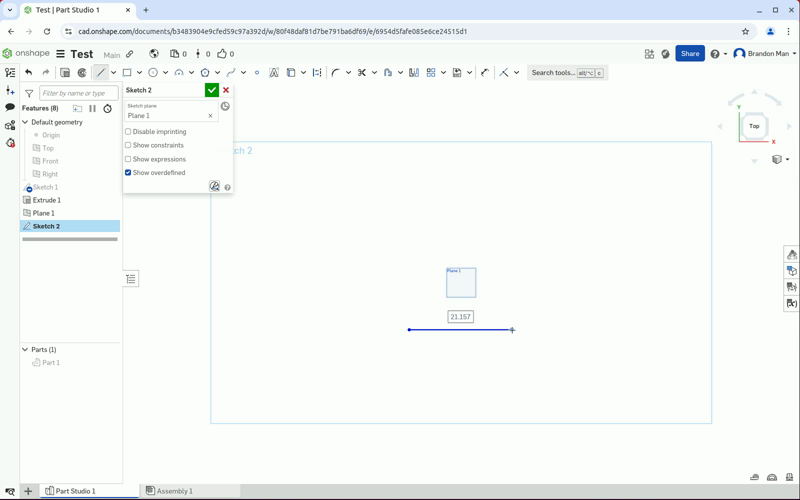
mouse_move(512, 237)
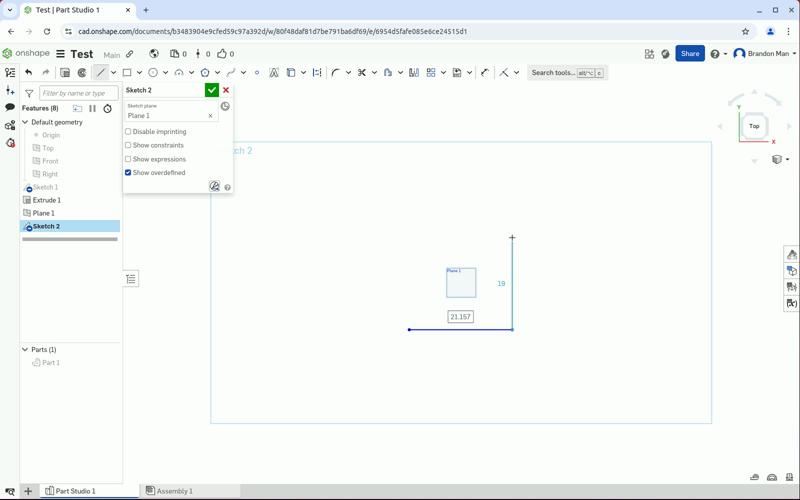
click(512, 237)
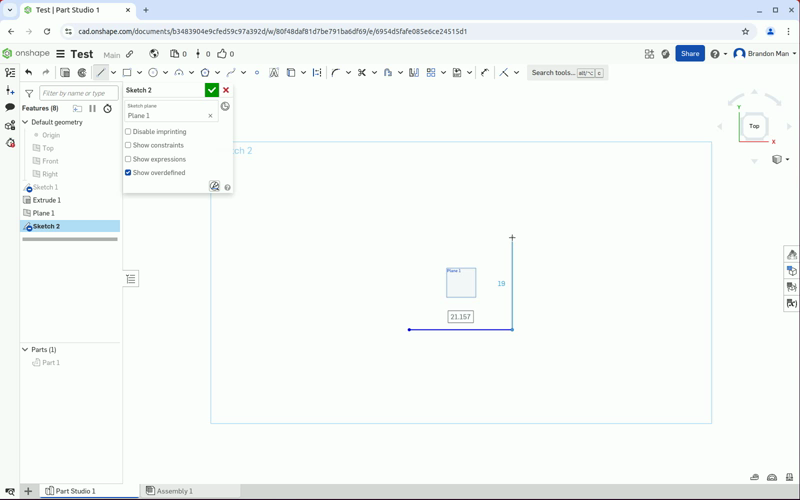
key_up(shift)
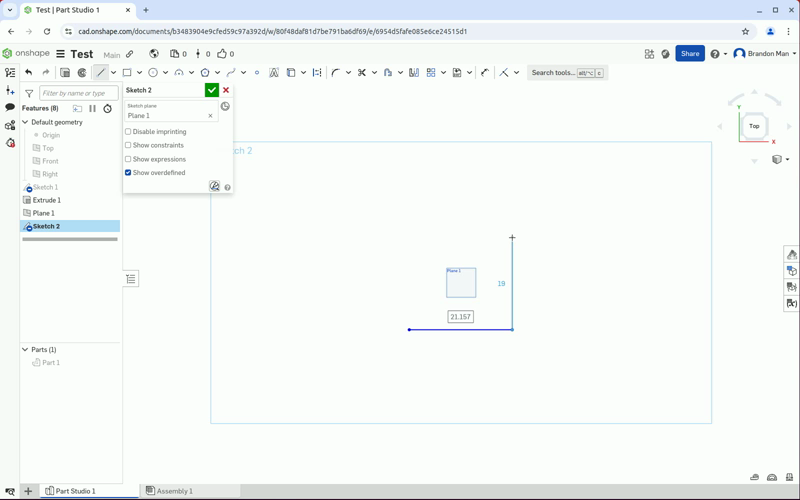
key_down(shift)
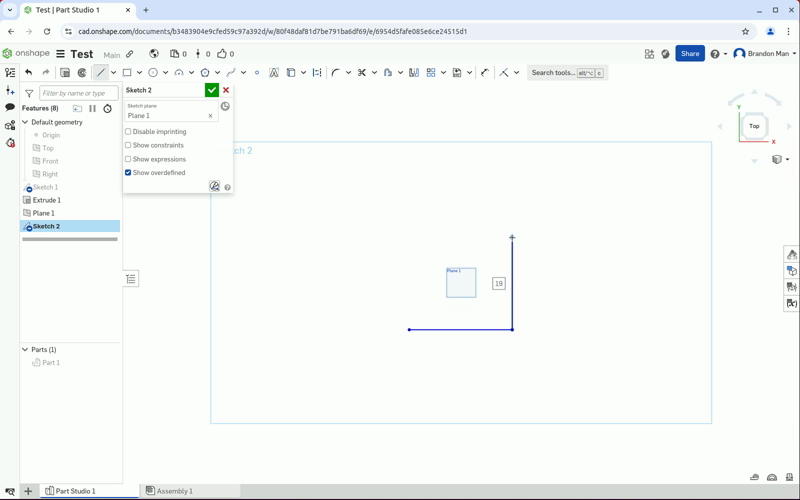
mouse_move(409, 237)
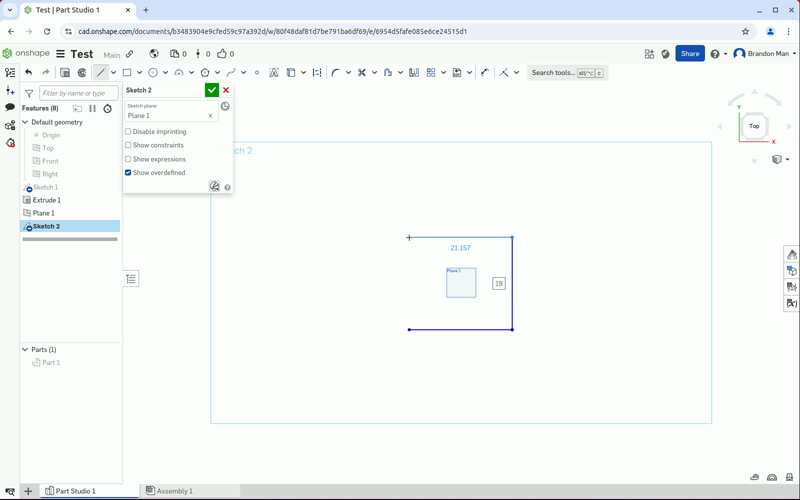
click(409, 237)
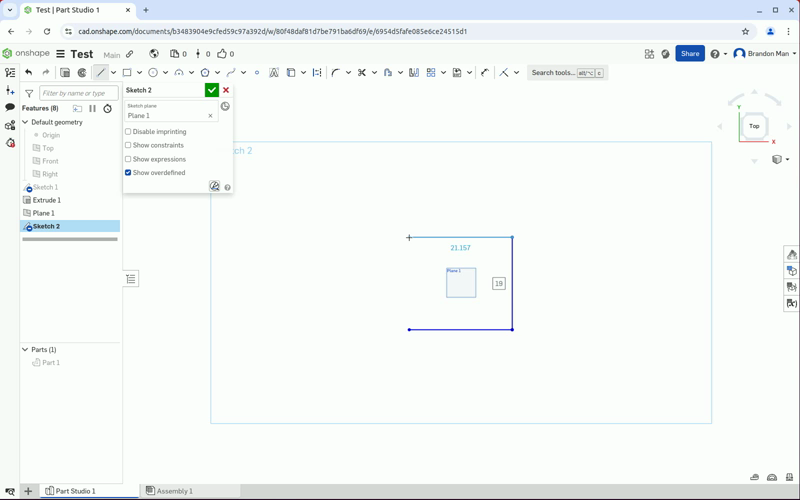
key_up(shift)
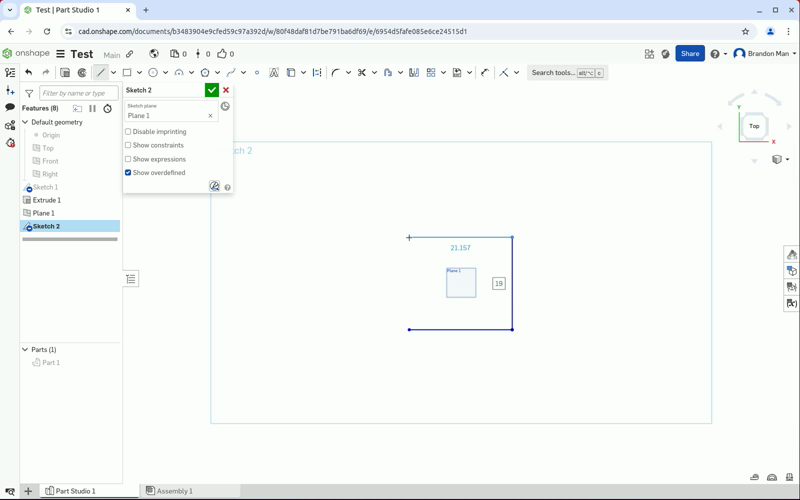
key_down(shift)
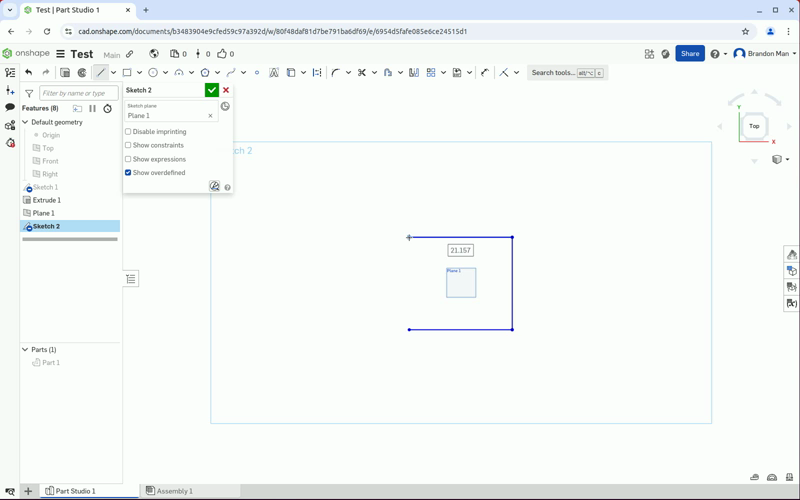
mouse_move(409, 329)
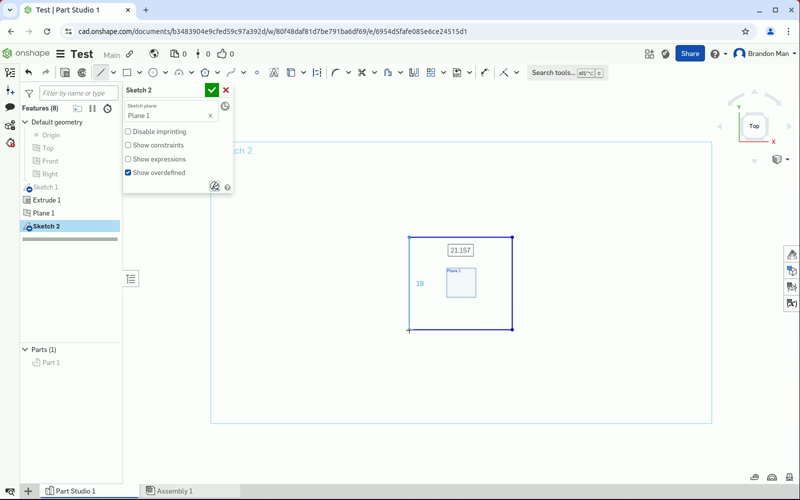
key_up(shift)
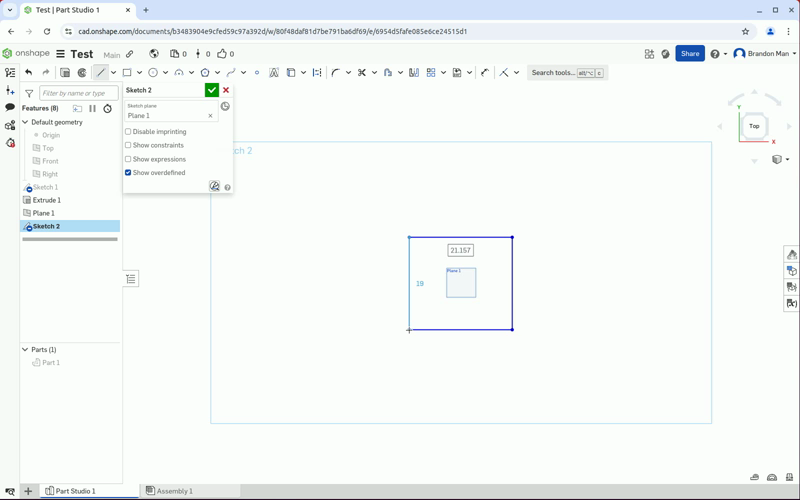
click(409, 329)
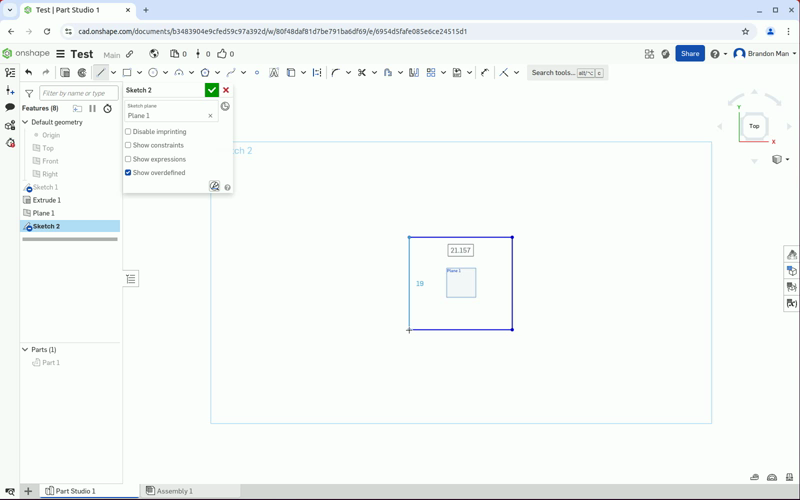
key(esc)
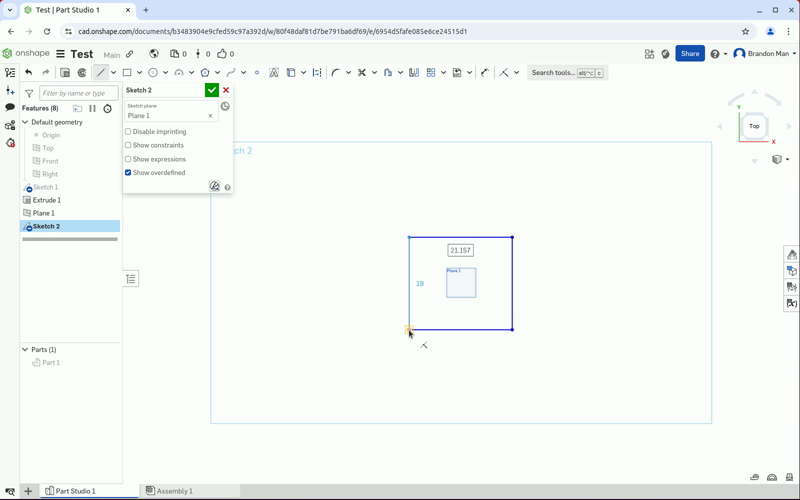
mouse_move(483, 276)
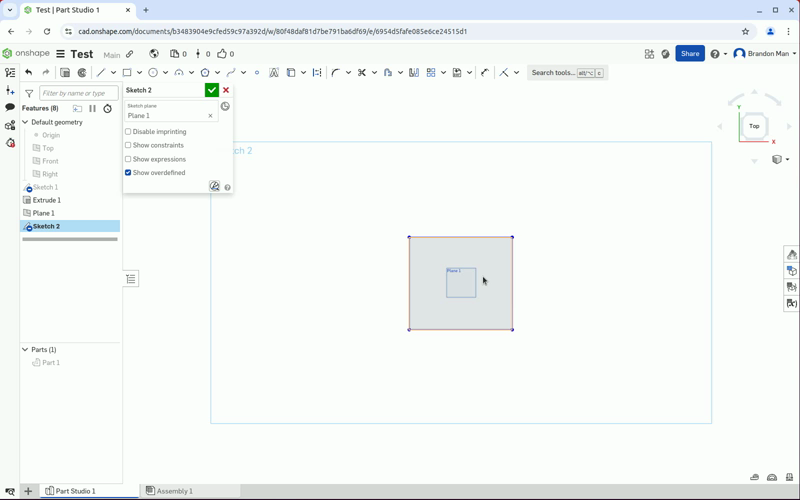
click(483, 276)
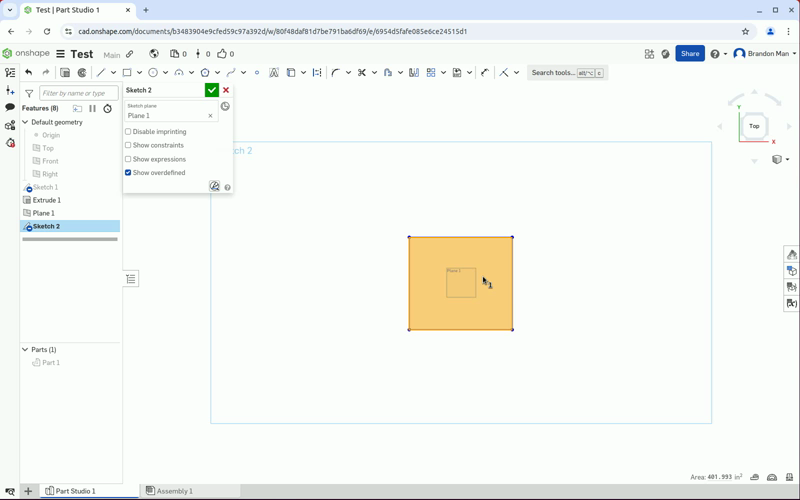
mouse_move(73, 352)
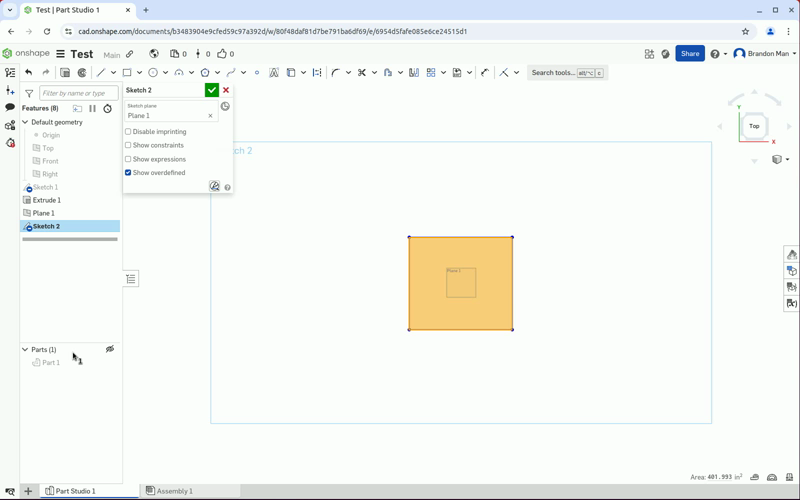
key(shift+y)
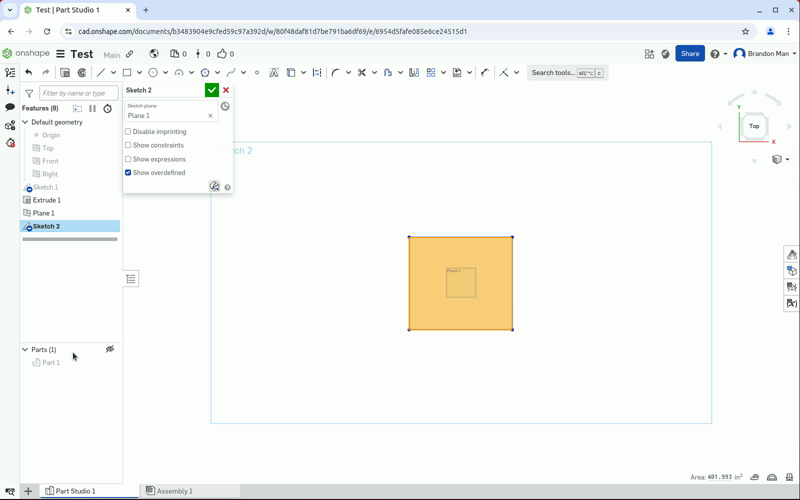
key(shift+e)
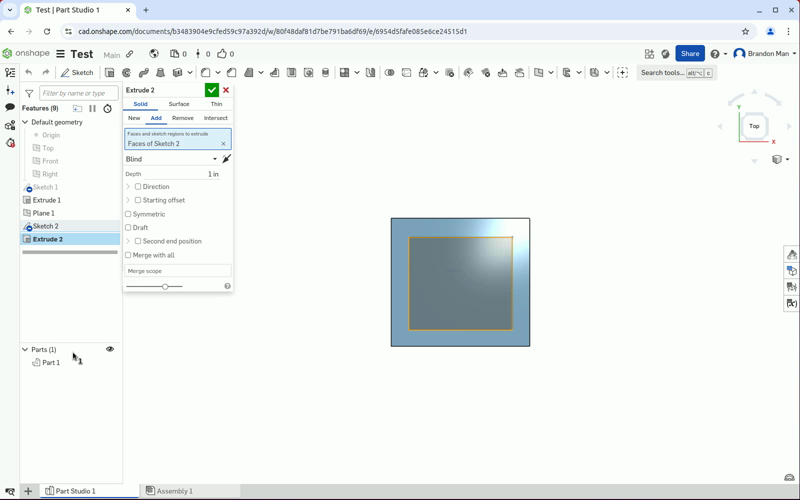
mouse_move(143, 106)
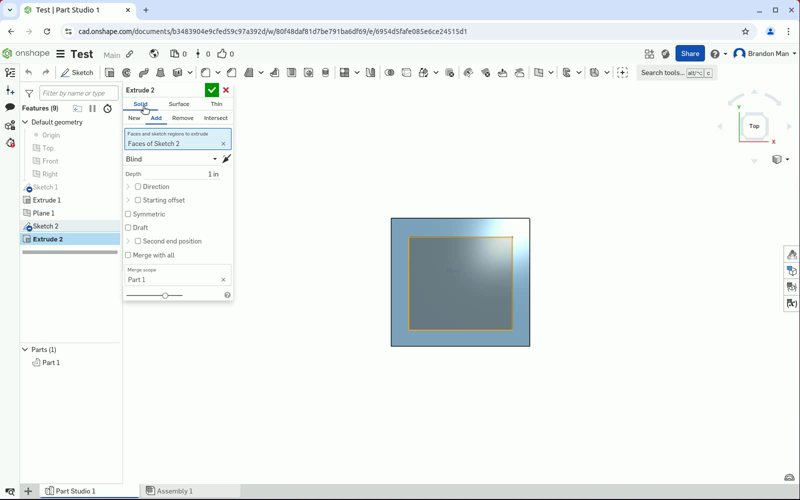
click(143, 106)
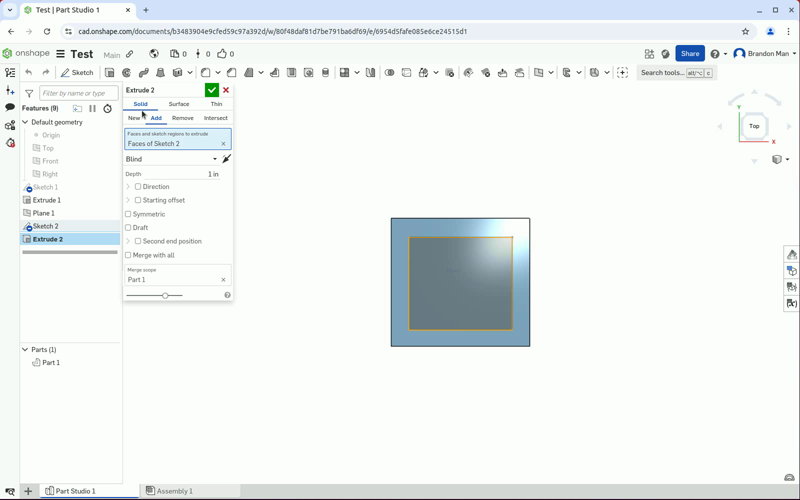
mouse_move(137, 120)
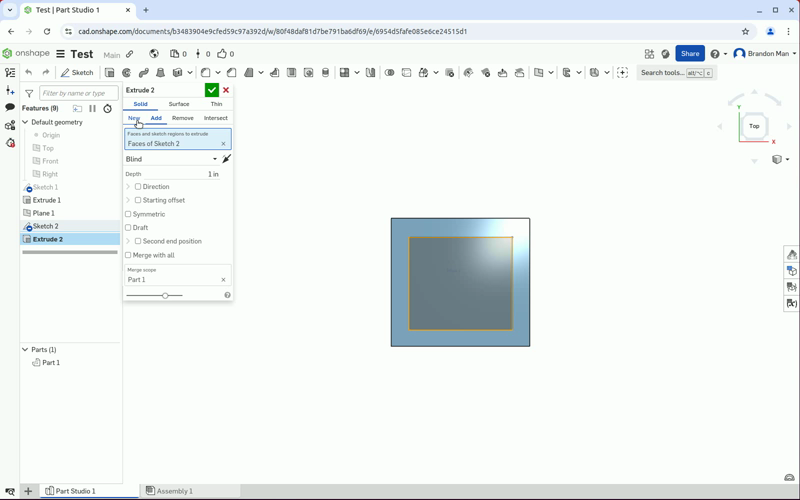
click(137, 120)
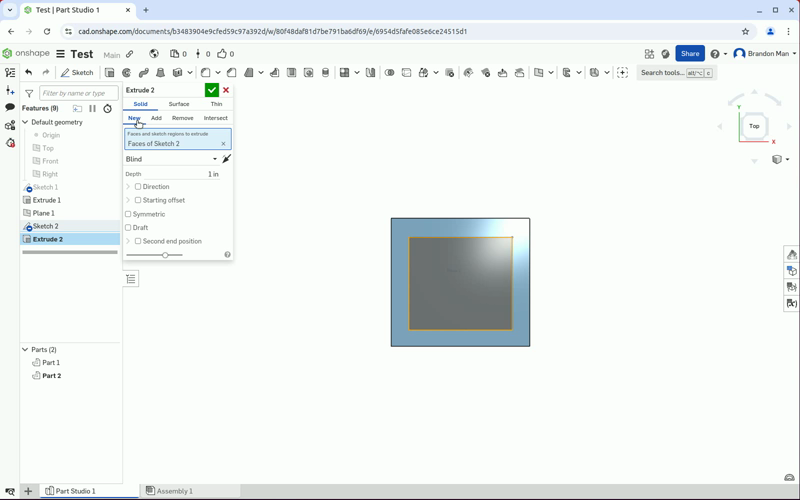
key(tab, 4)
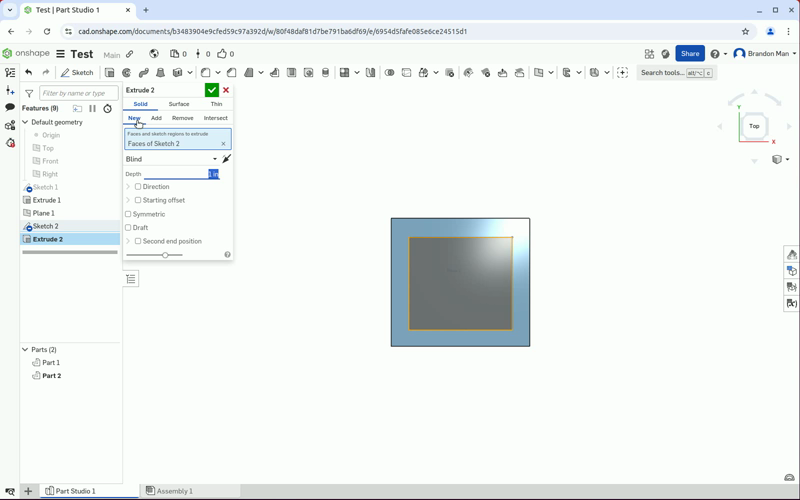
text(3.611)
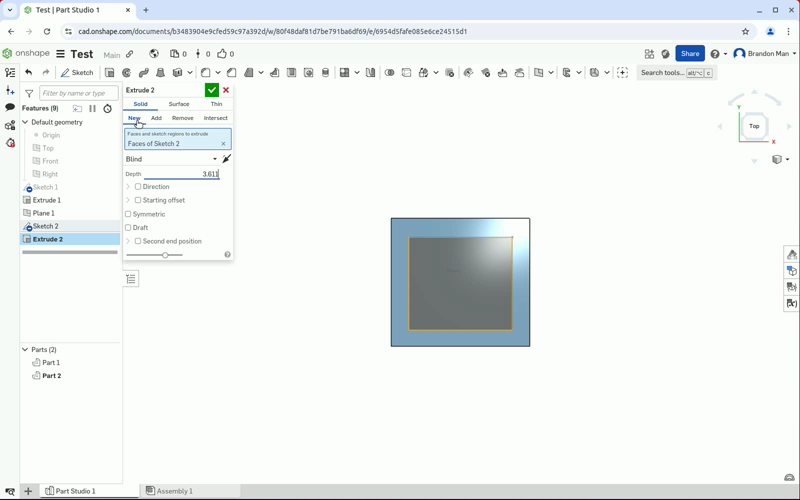
key(enter)
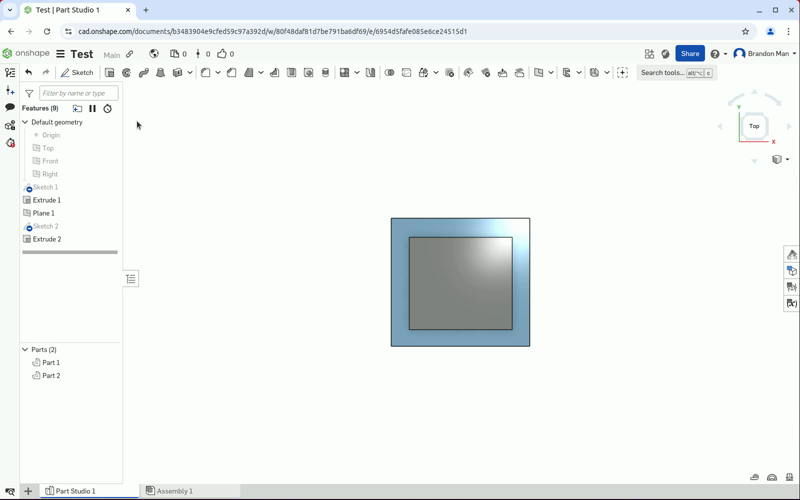
key(shift+h)
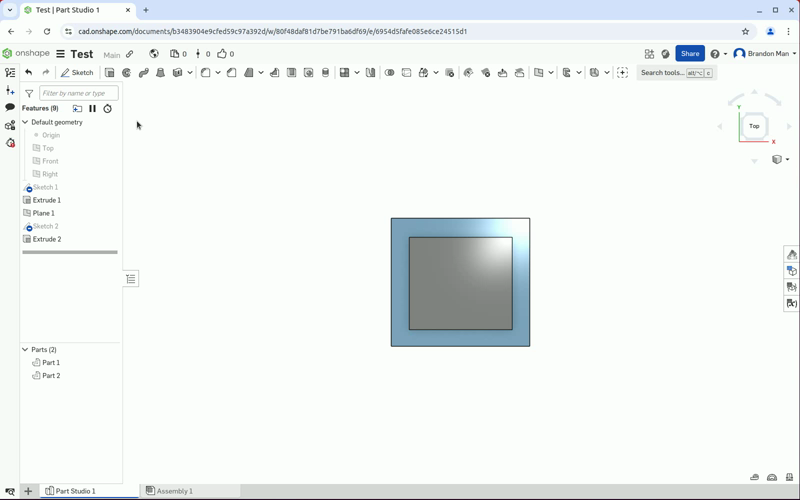
key(shift+h)
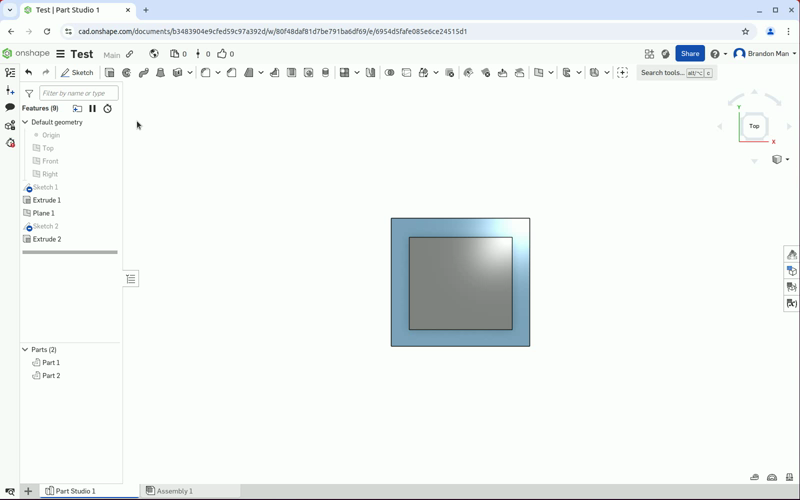
mouse_move(73, 189)
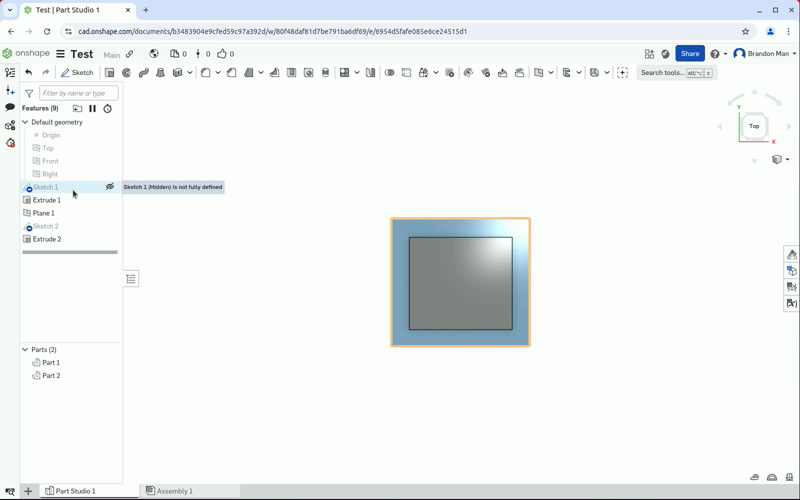
click(73, 189)
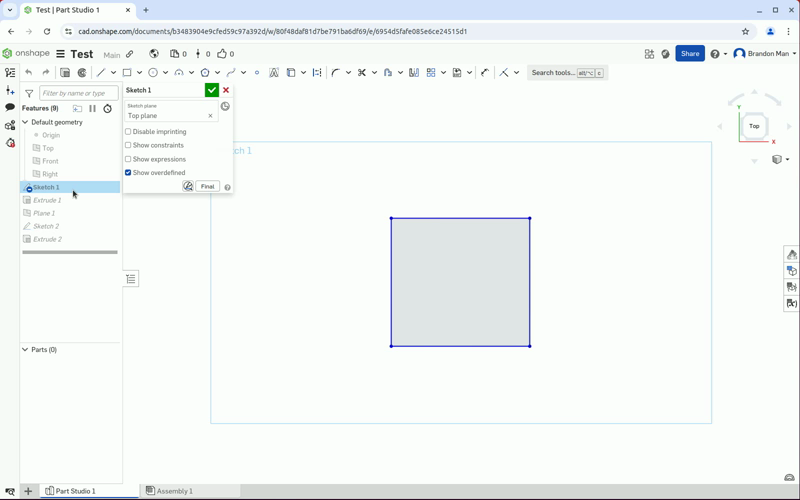
mouse_move(229, 92)
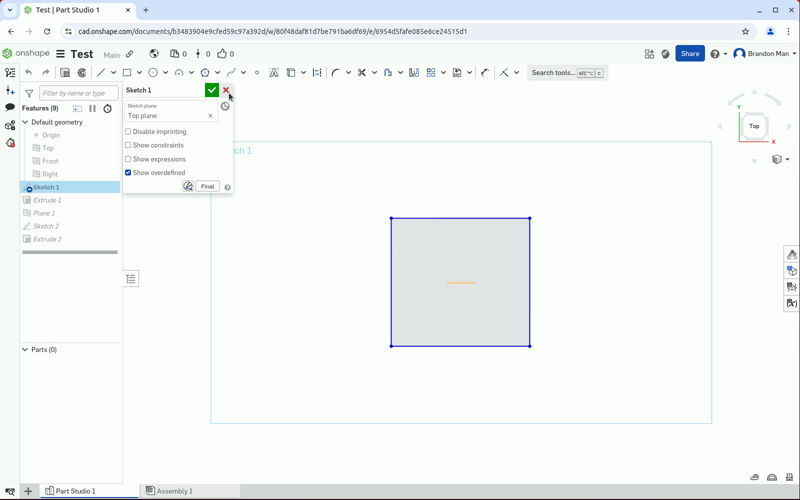
click(229, 92)
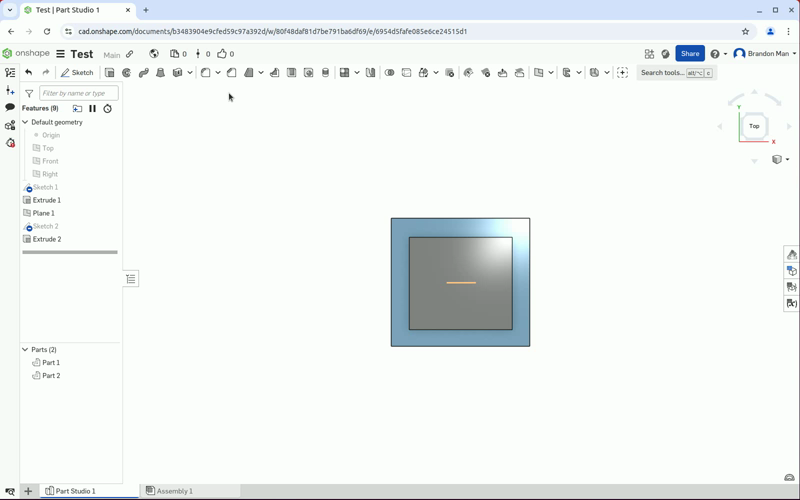
mouse_move(541, 75)
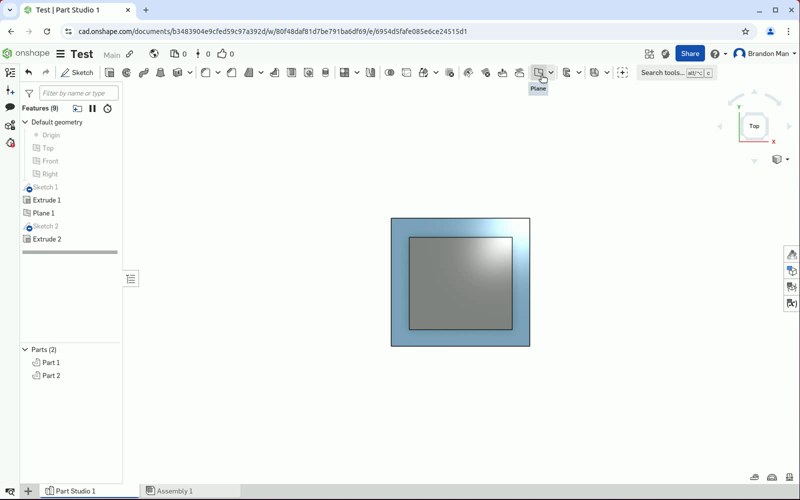
click(541, 75)
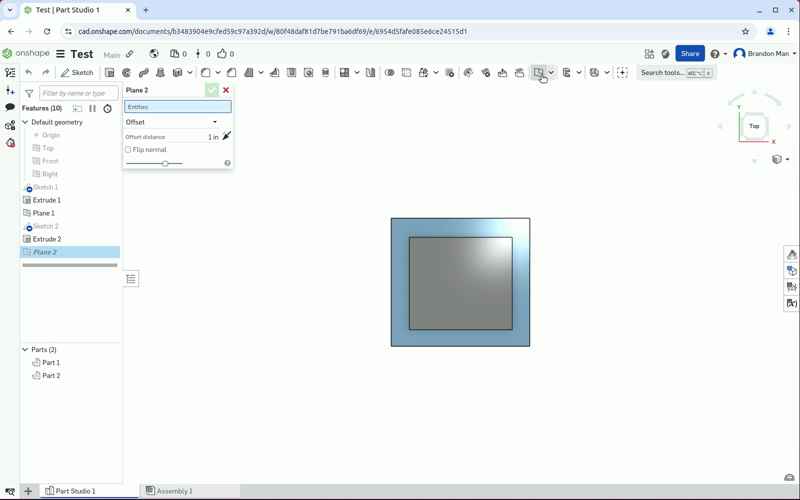
mouse_move(73, 150)
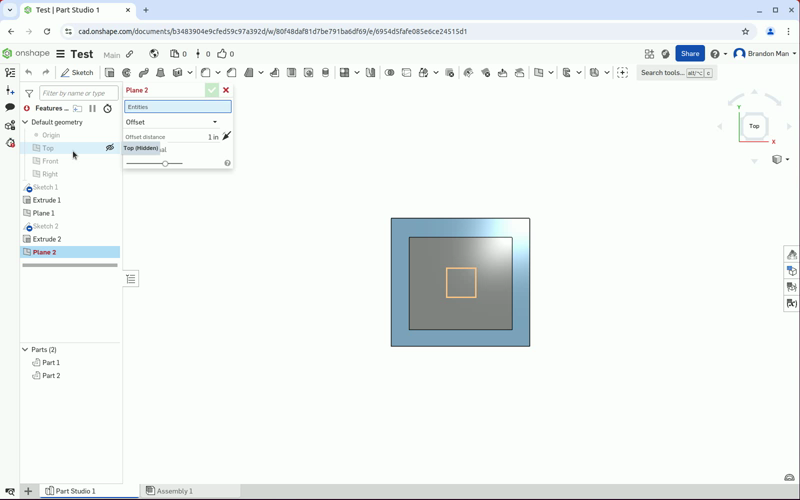
click(73, 150)
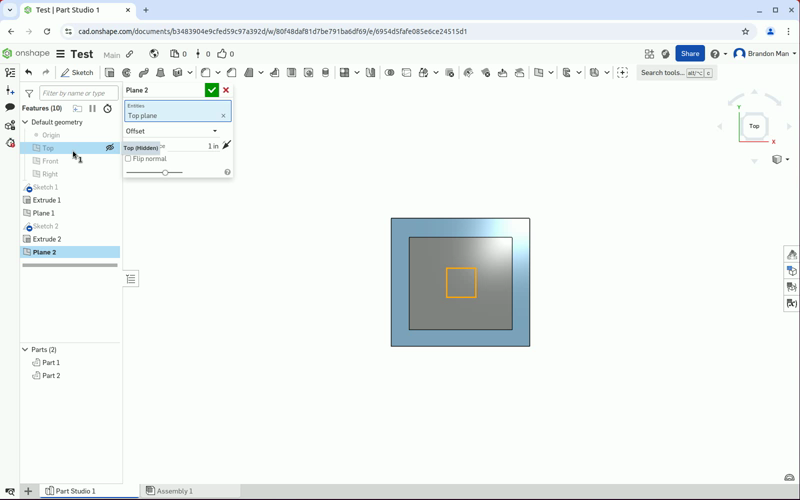
key(tab, 2)
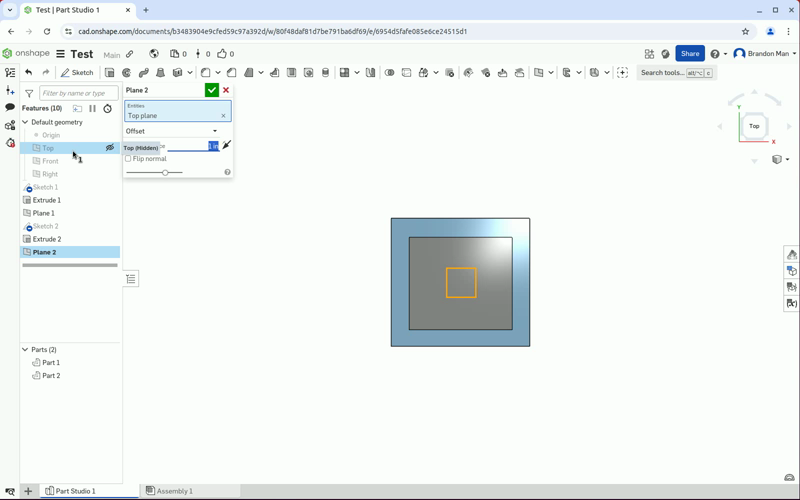
text(20.951)
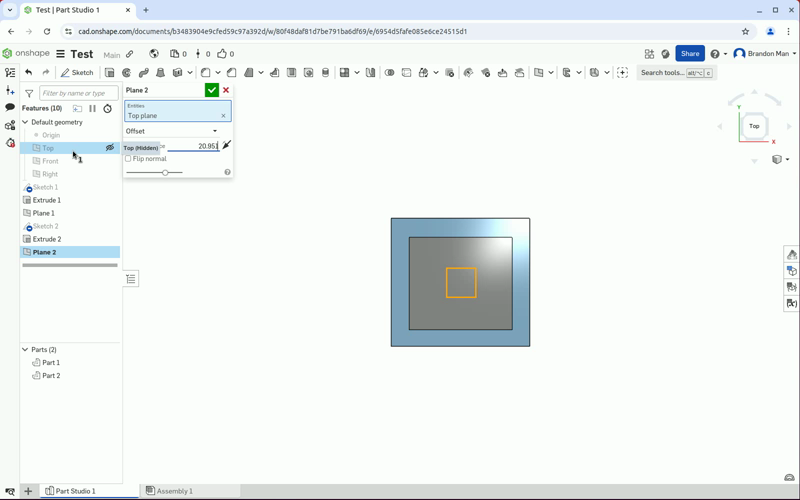
key(enter, 2)
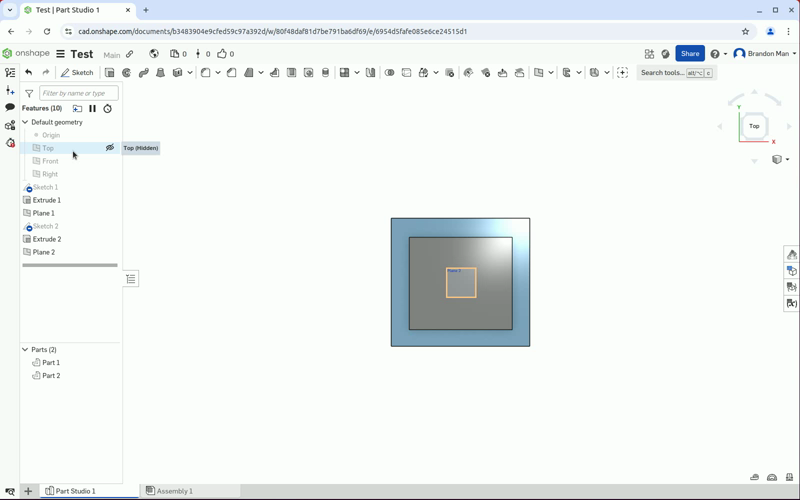
key(shift+s)
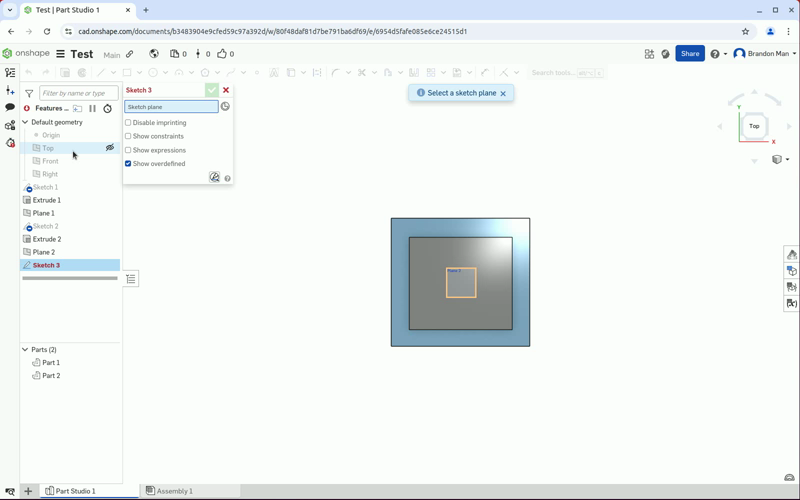
mouse_move(73, 254)
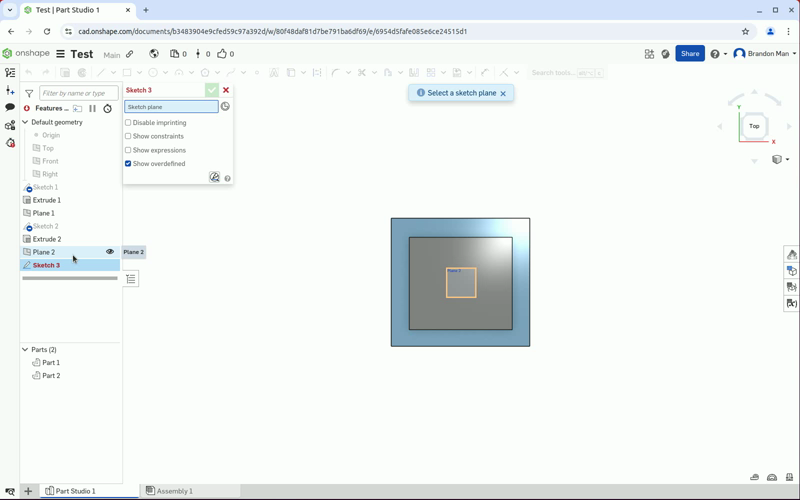
click(73, 254)
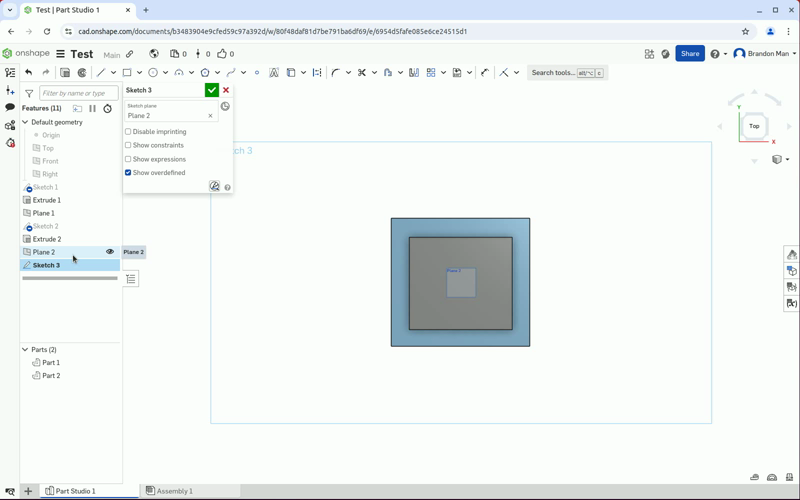
mouse_move(73, 352)
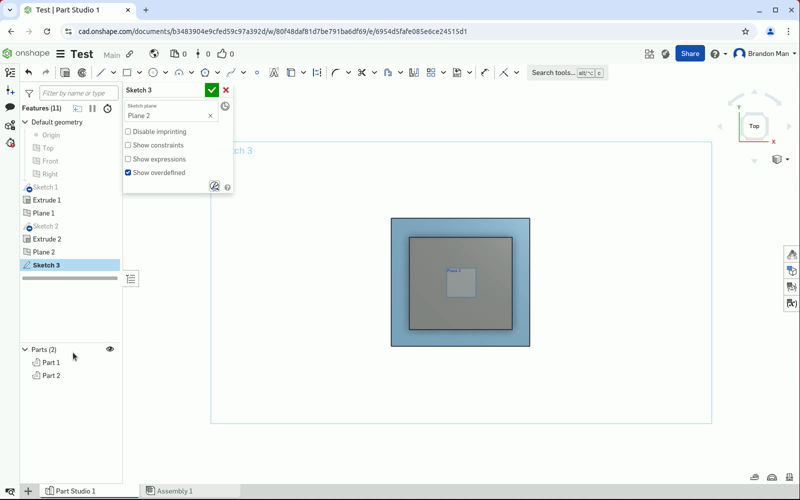
key(y)
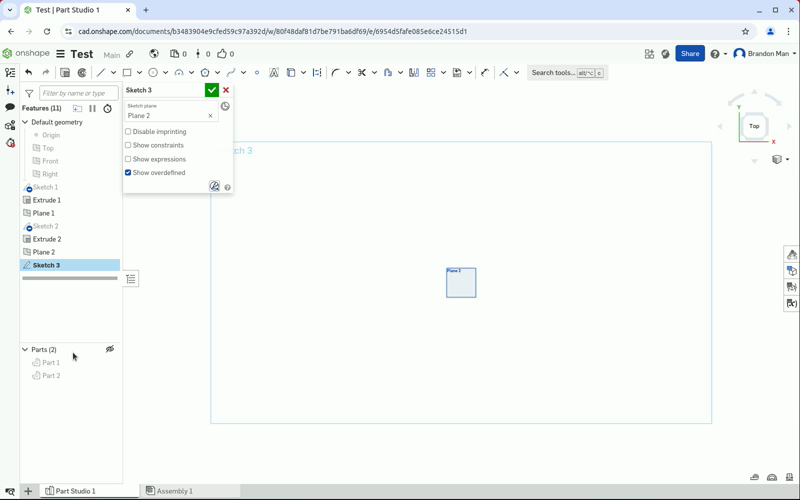
key(l)
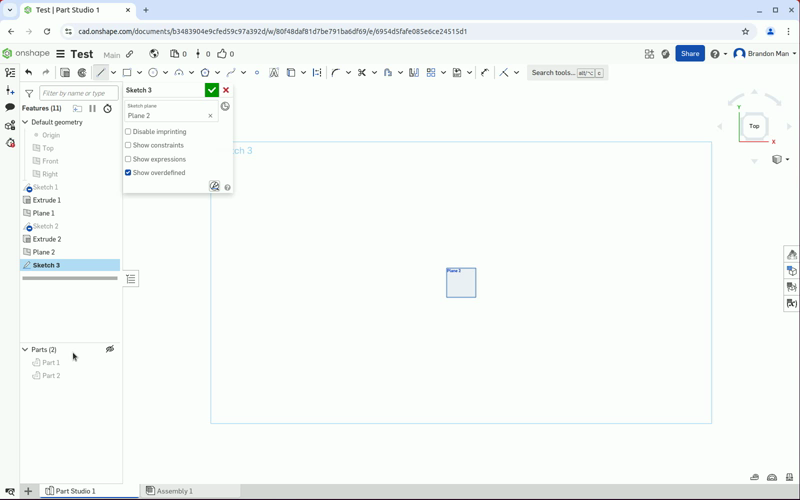
key_down(shift)
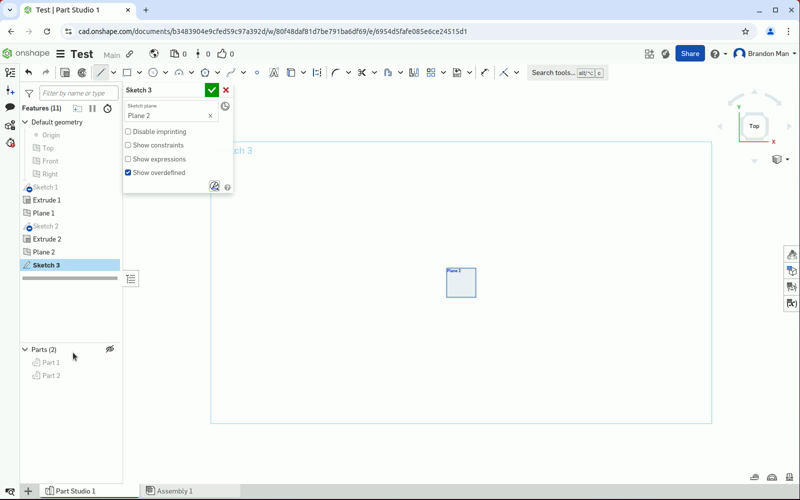
mouse_move(426, 312)
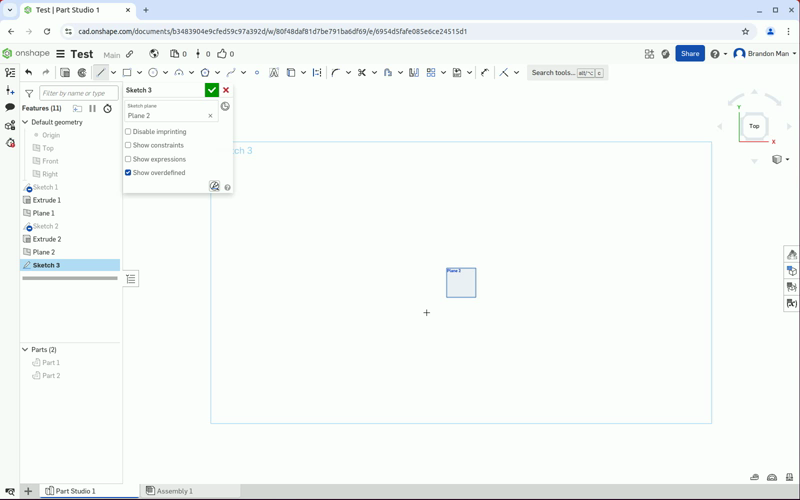
click(426, 312)
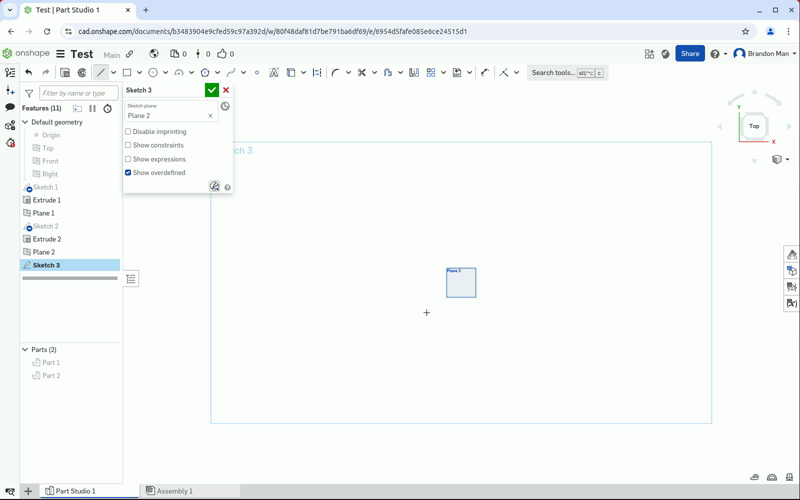
key_up(shift)
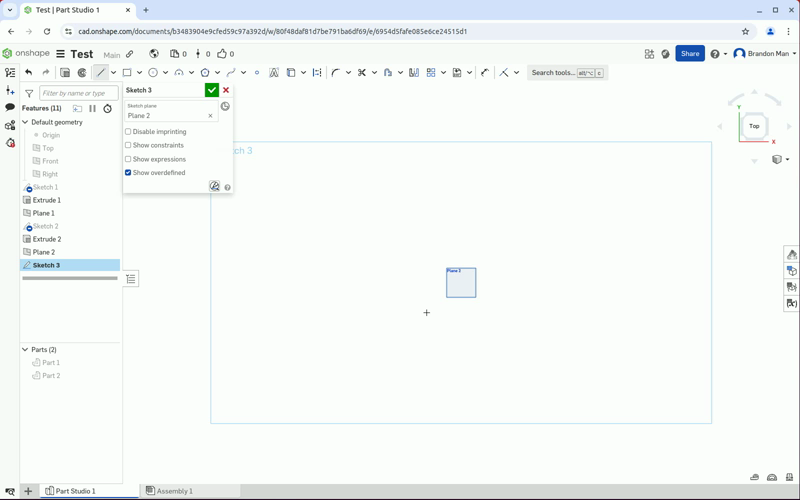
key_down(shift)
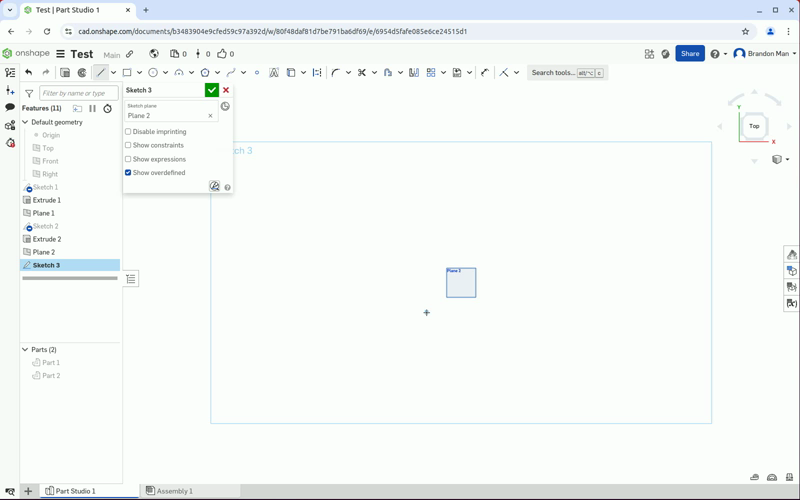
mouse_move(496, 312)
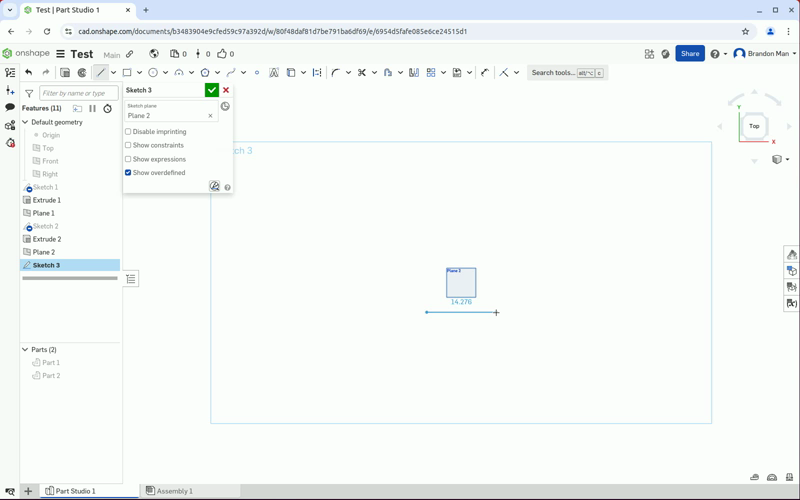
click(496, 312)
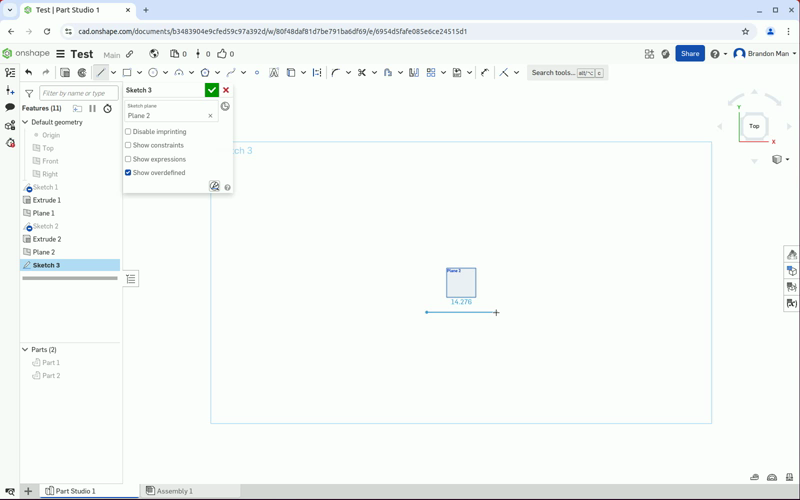
key_up(shift)
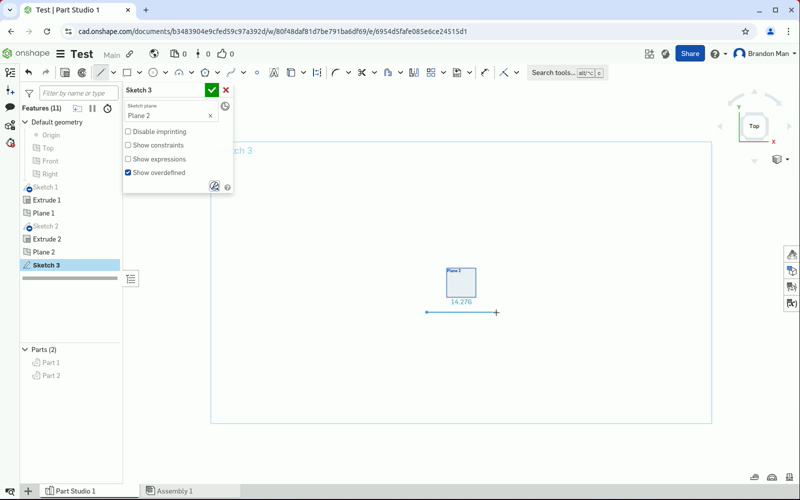
key_down(shift)
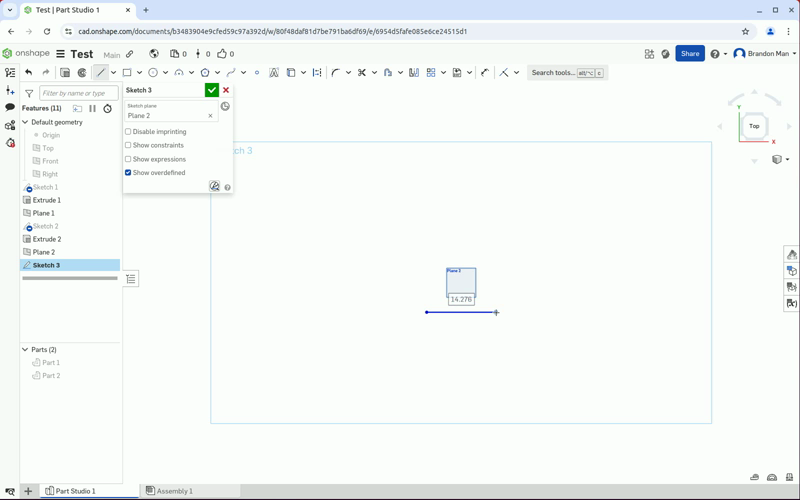
mouse_move(496, 252)
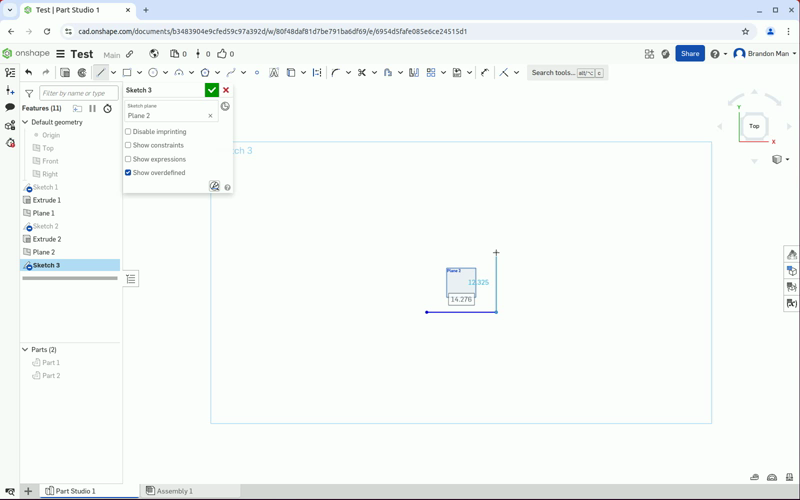
click(496, 252)
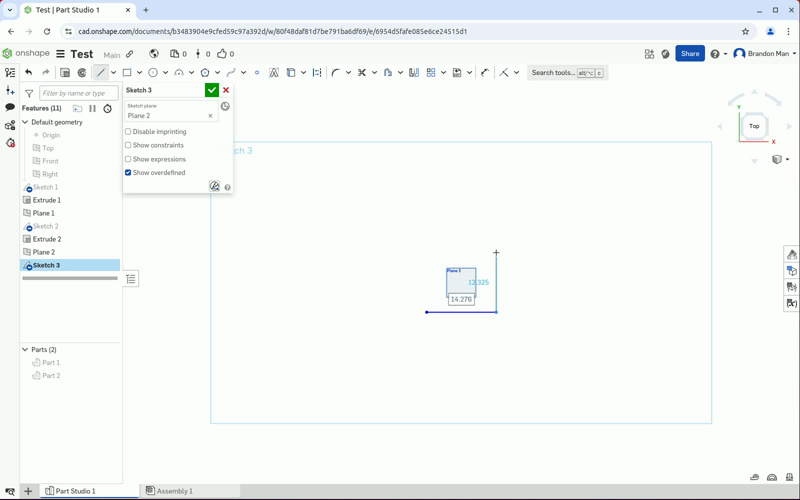
key_up(shift)
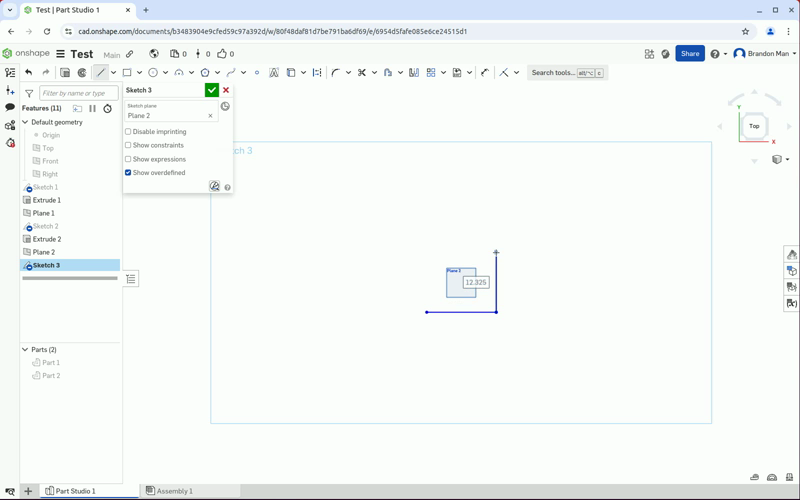
key_down(shift)
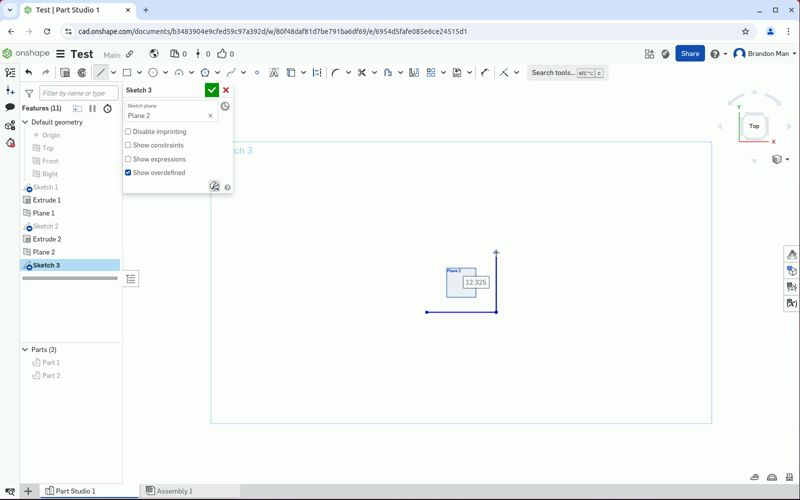
mouse_move(426, 252)
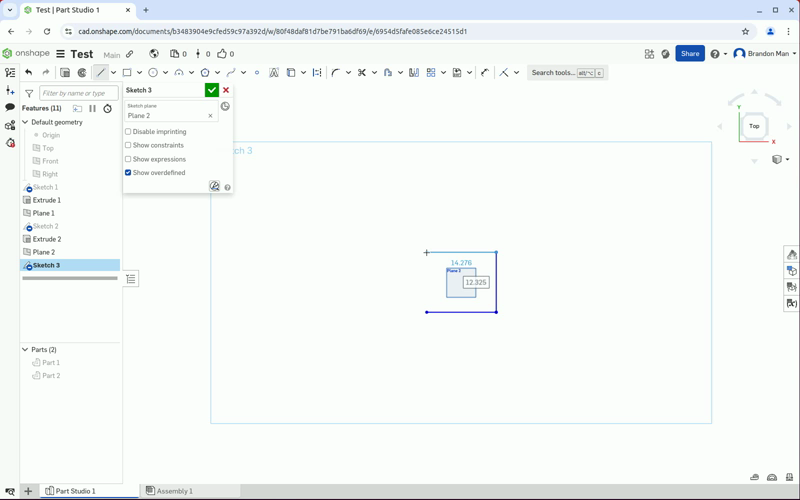
click(426, 252)
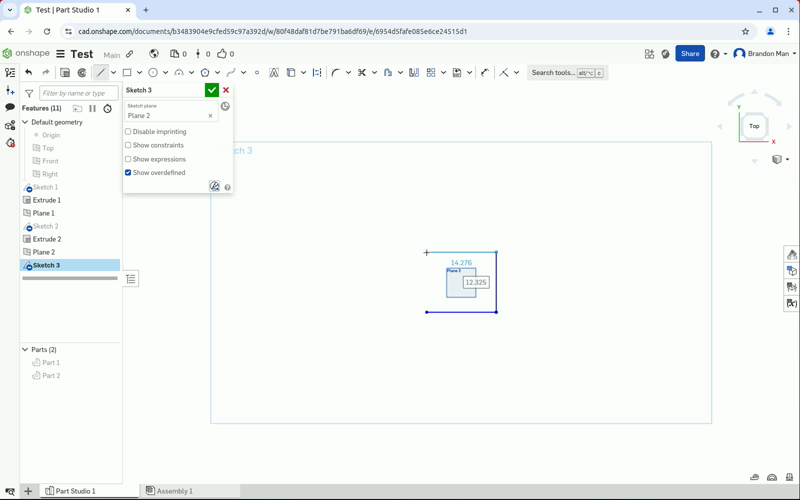
key_up(shift)
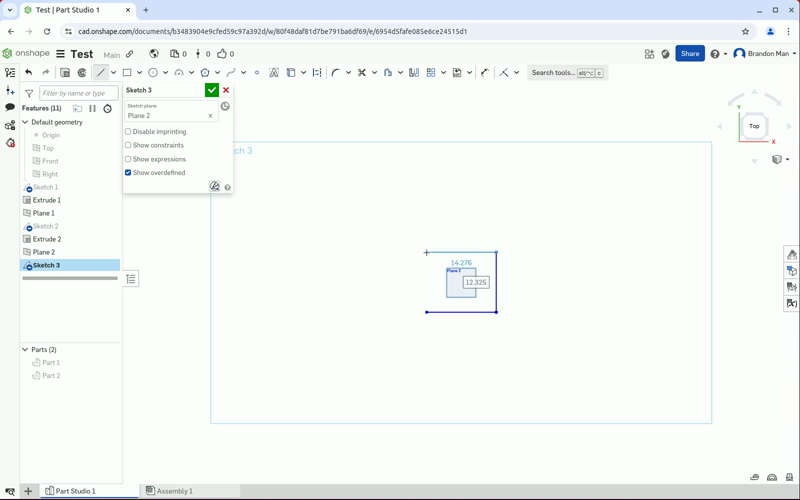
key_down(shift)
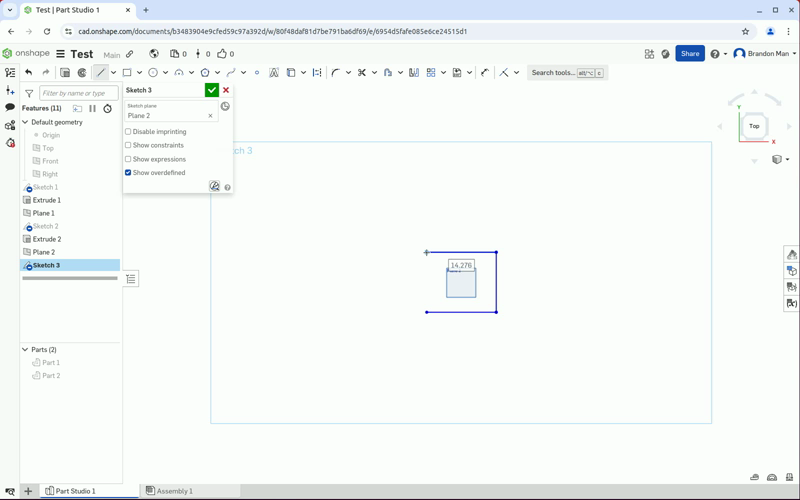
mouse_move(426, 312)
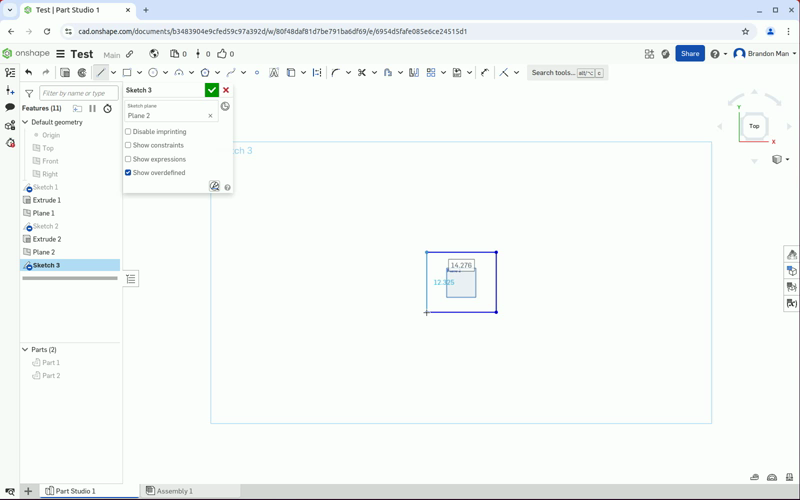
key_up(shift)
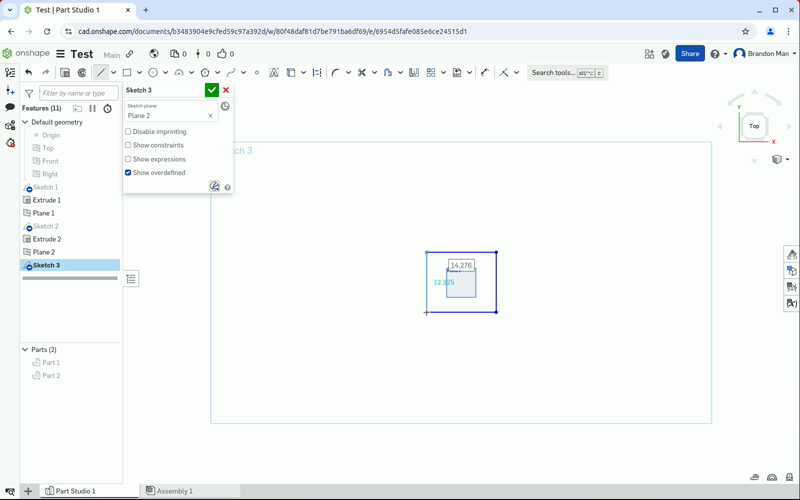
click(426, 312)
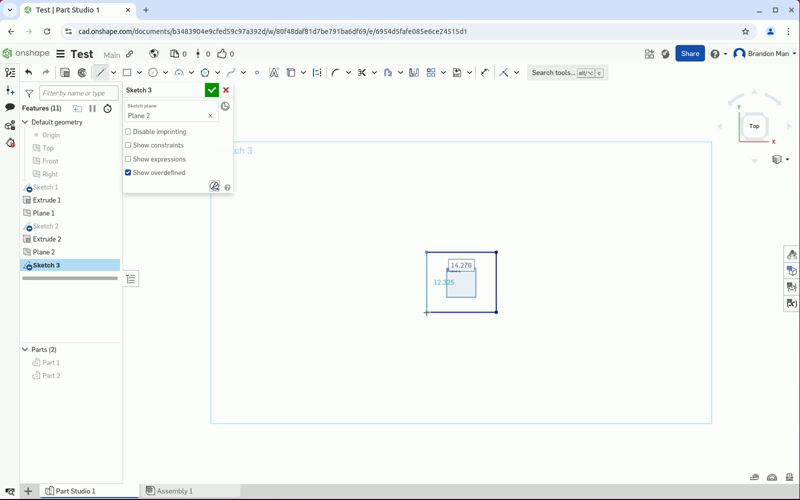
key(esc)
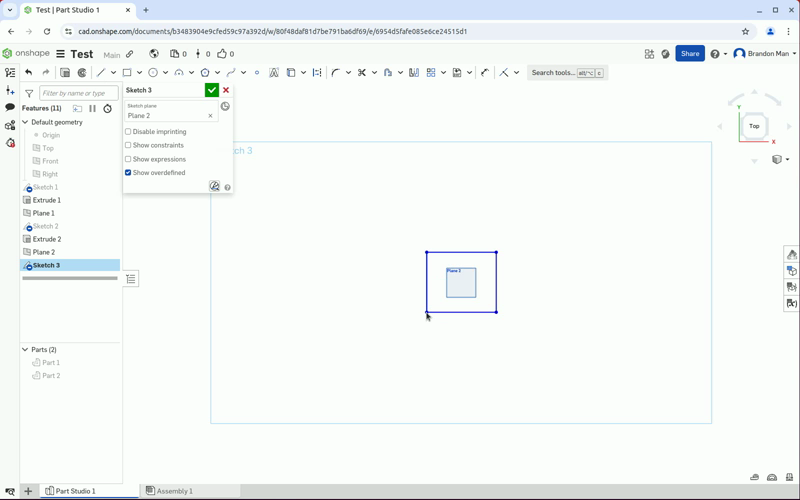
mouse_move(434, 291)
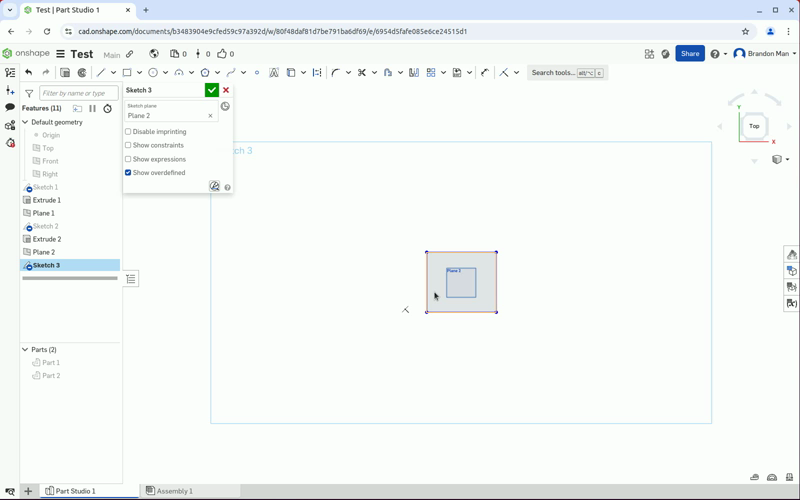
click(434, 291)
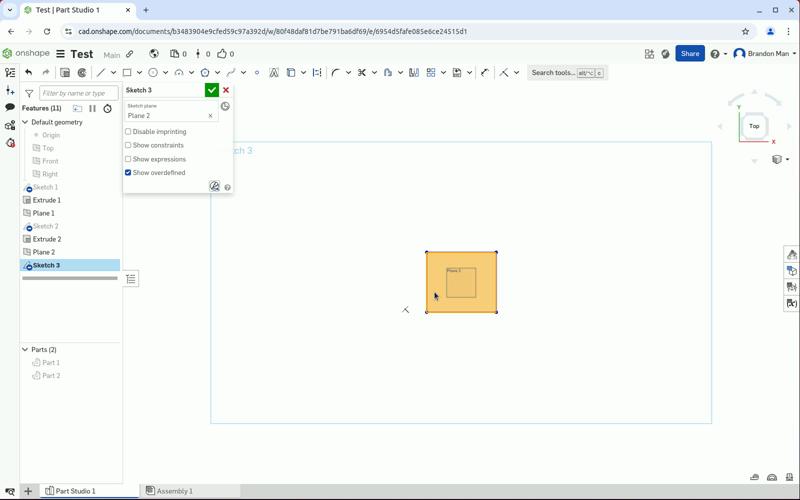
mouse_move(73, 352)
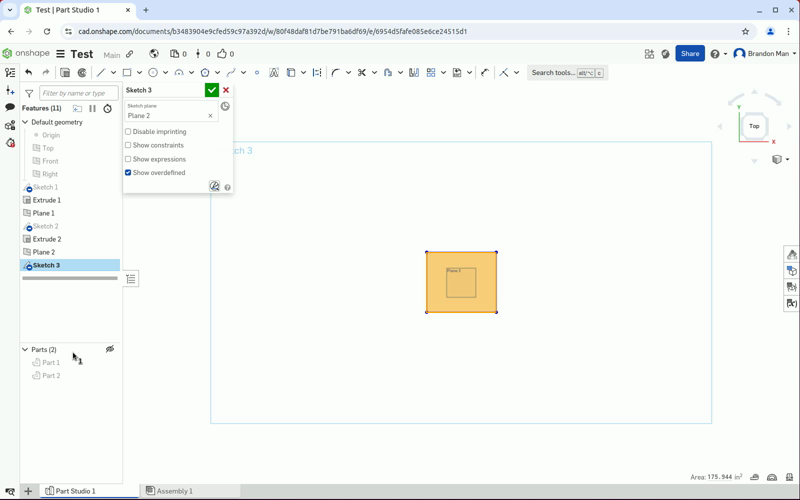
key(shift+y)
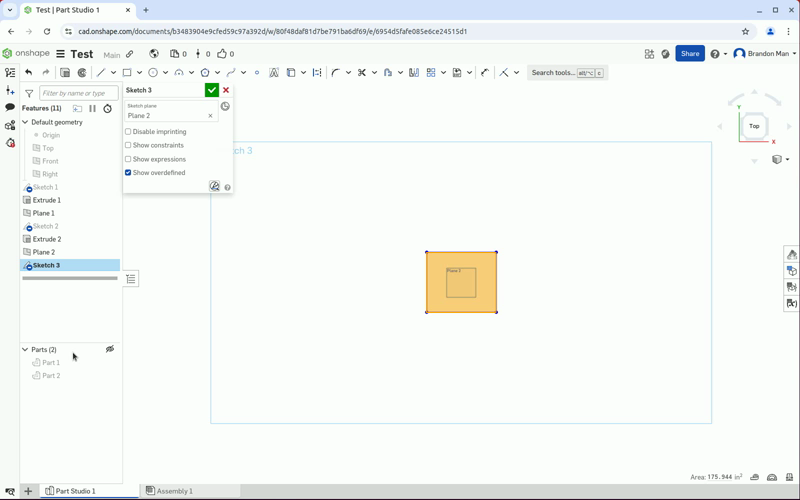
key(shift+e)
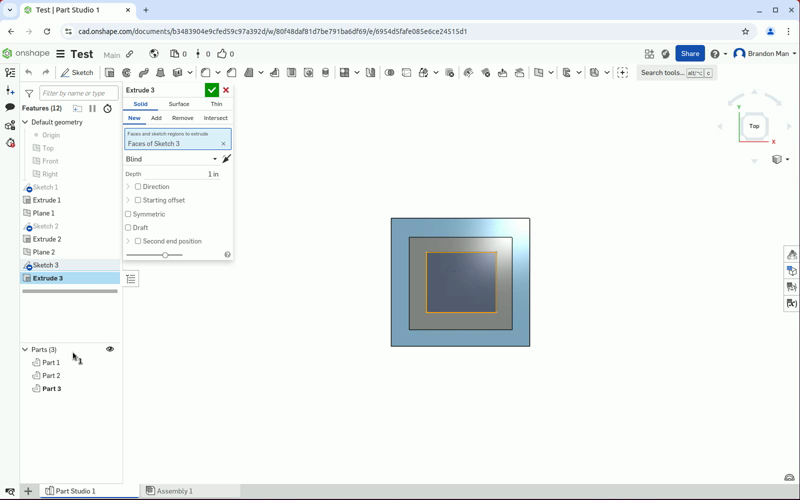
mouse_move(143, 106)
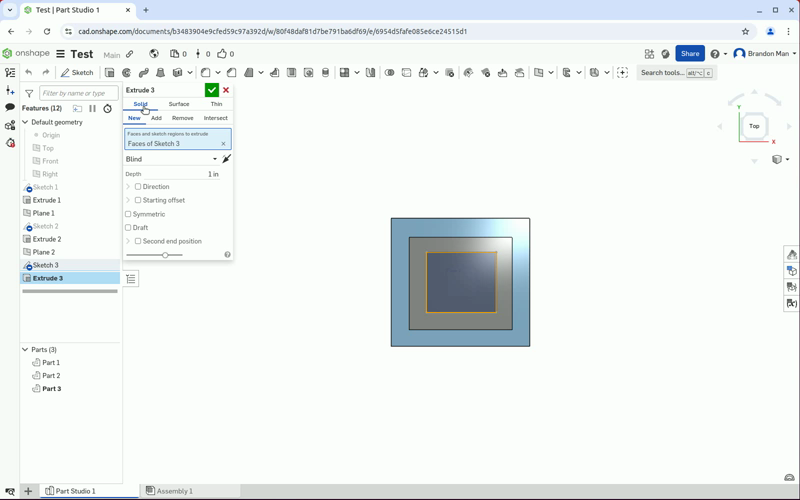
click(143, 106)
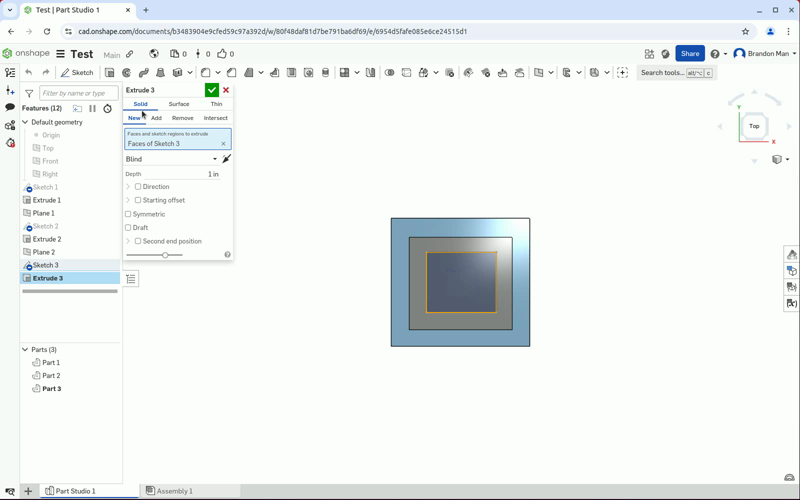
mouse_move(137, 120)
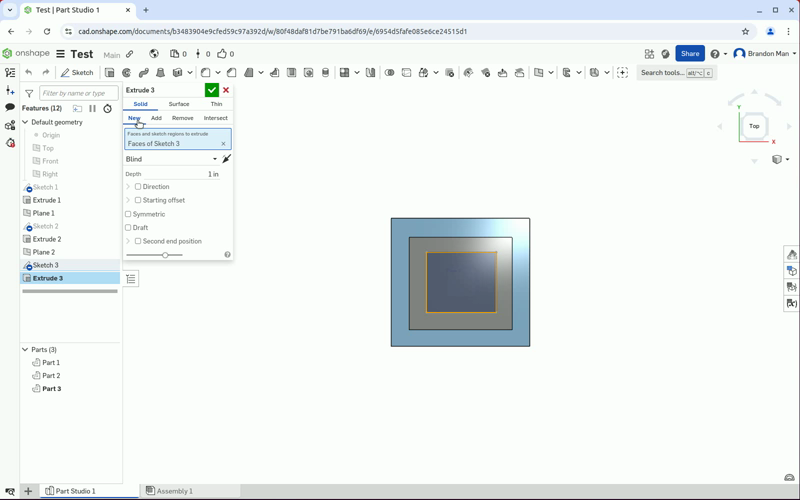
click(137, 120)
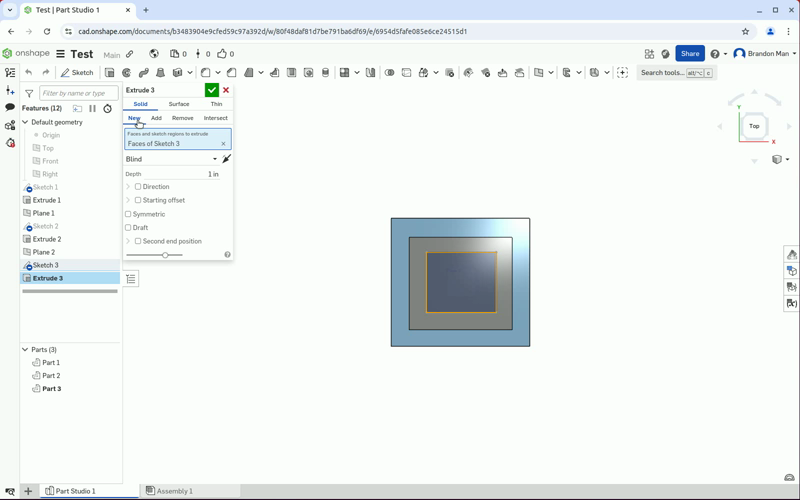
key(tab, 4)
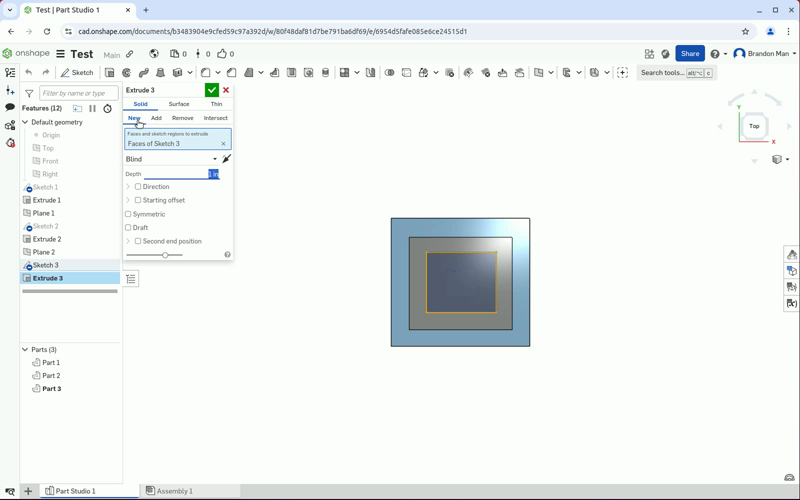
text(2.166)
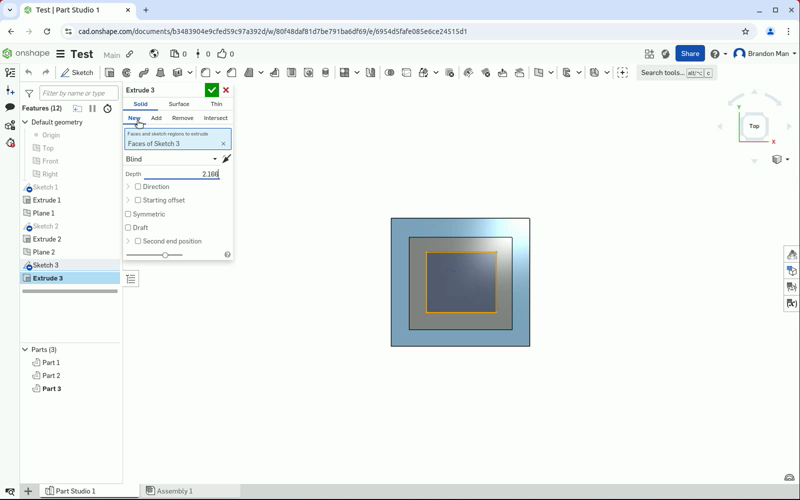
key(enter)
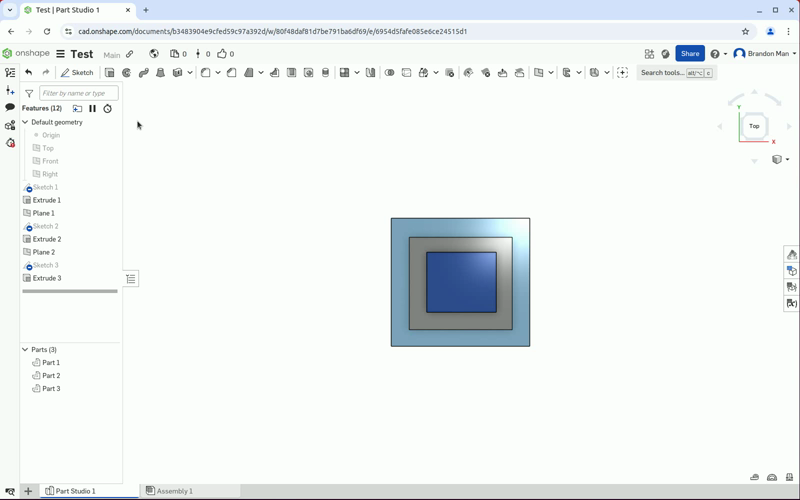
key(shift+h)
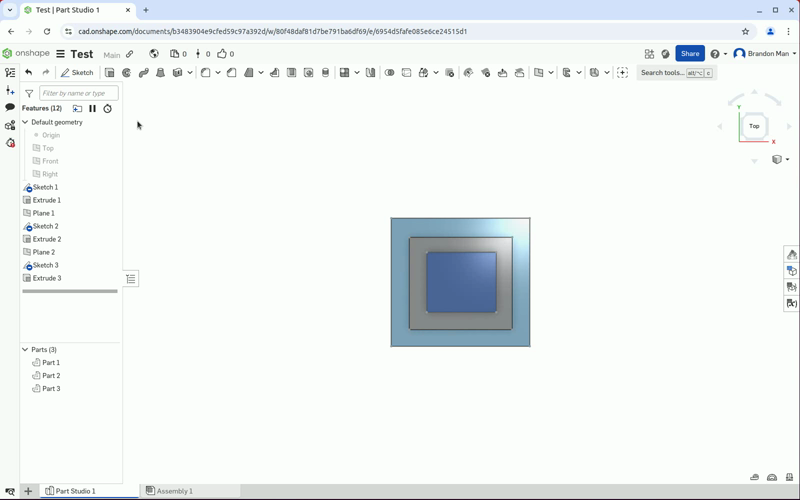
key(shift+h)
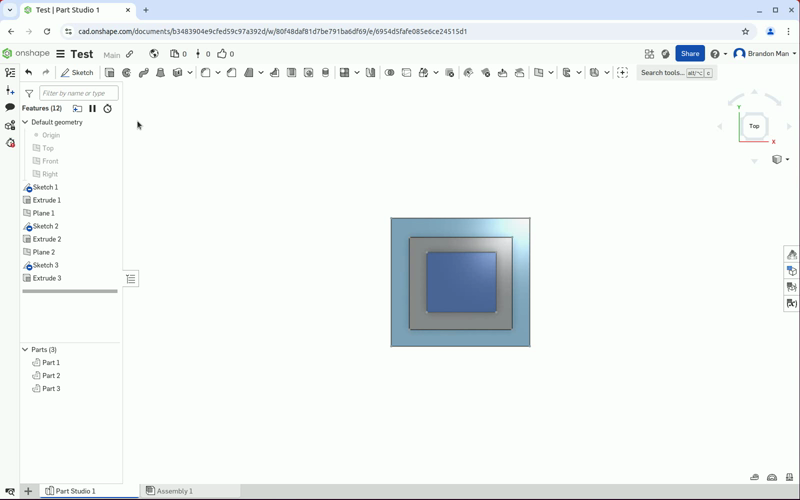
key(shift+7)
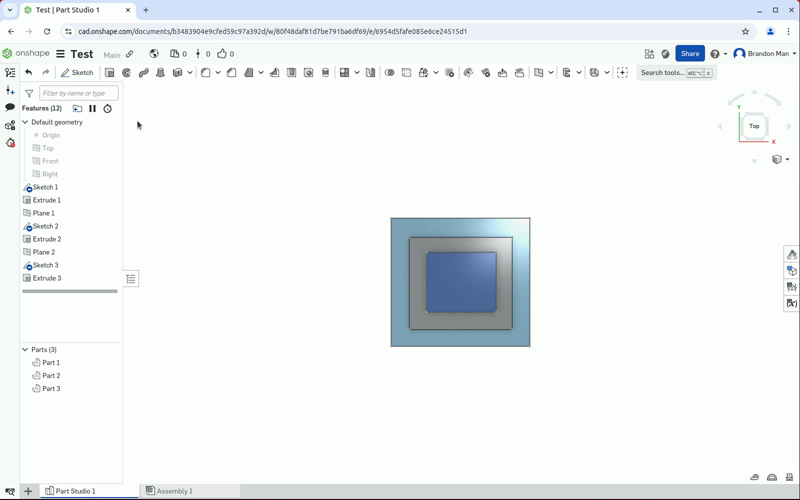
key(up, 3)
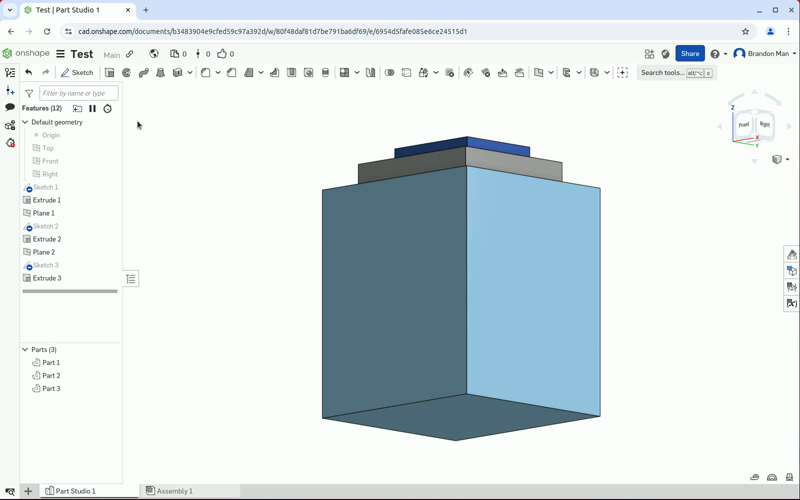
key(left, 3)
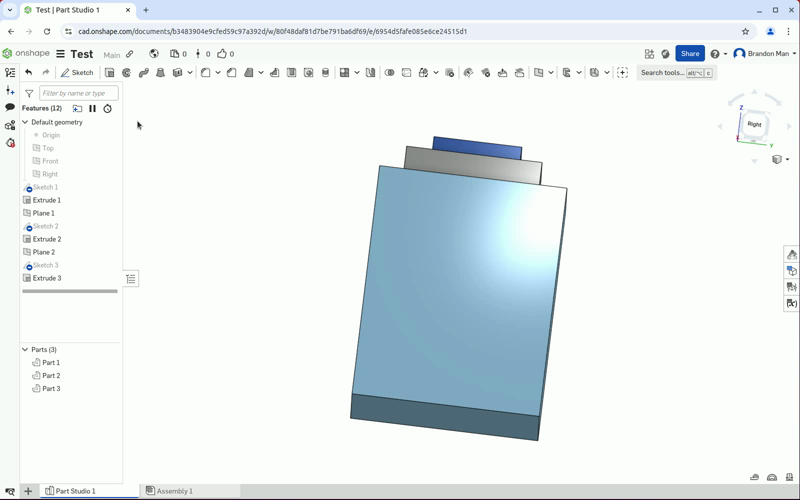
key(right, 3)
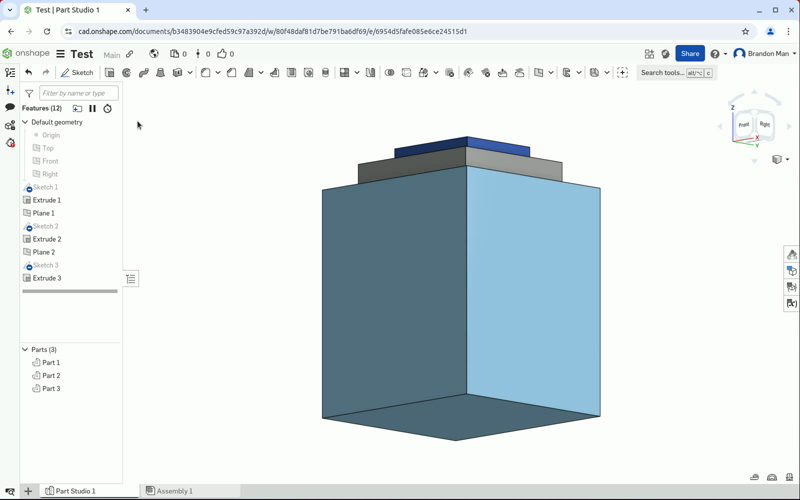
key(down, 3)
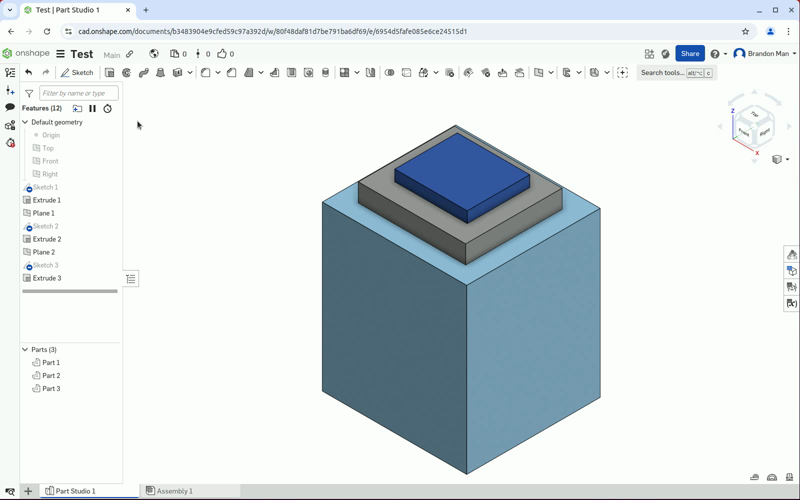
mouse_move(73, 189)
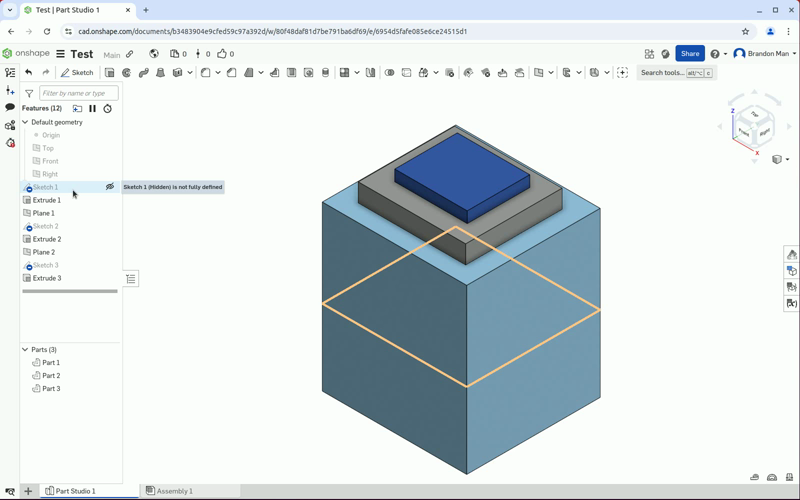
click(73, 189)